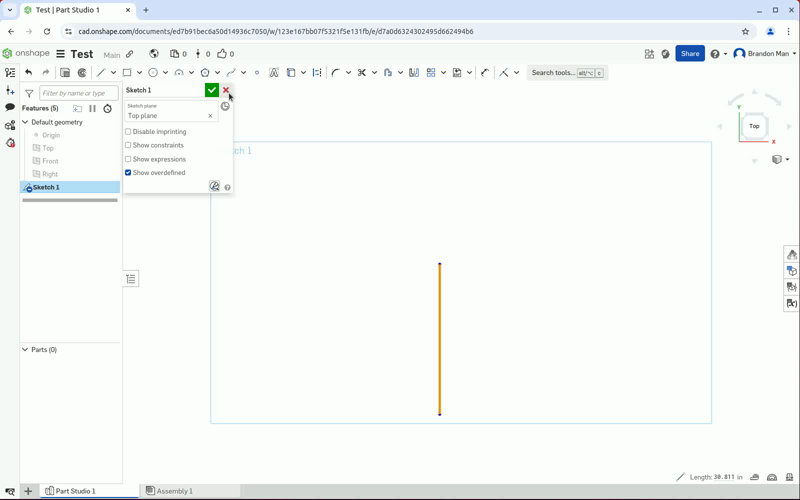
key(shift+h)
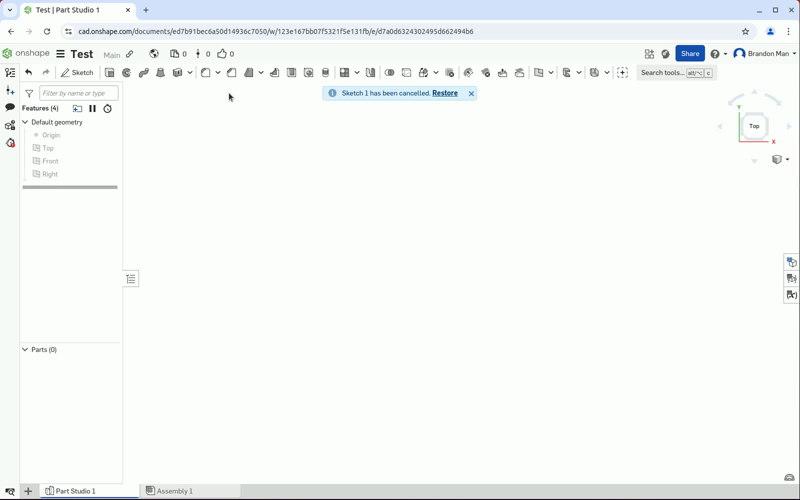
mouse_move(73, 352)
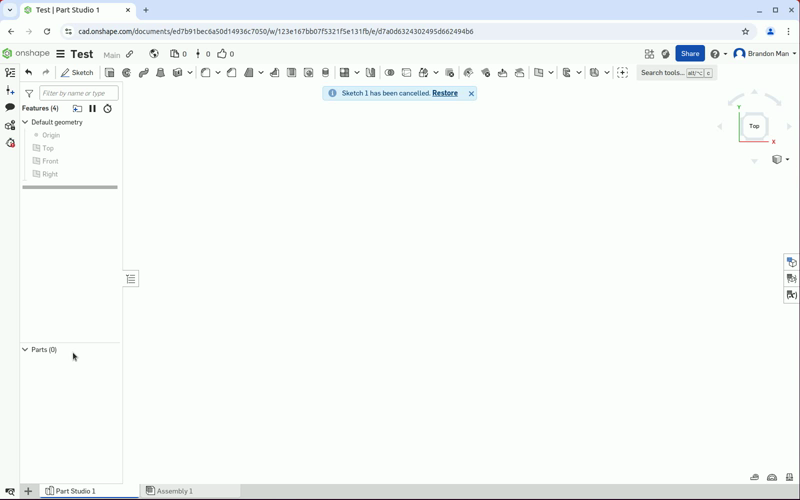
key(y)
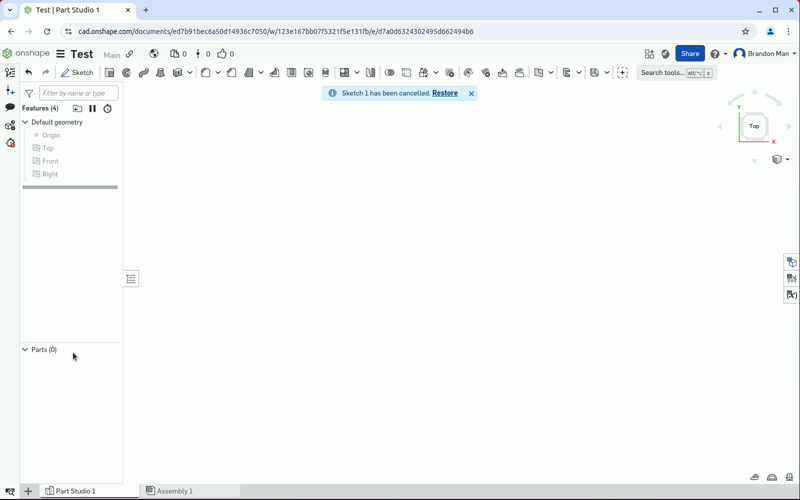
key(shift+p)
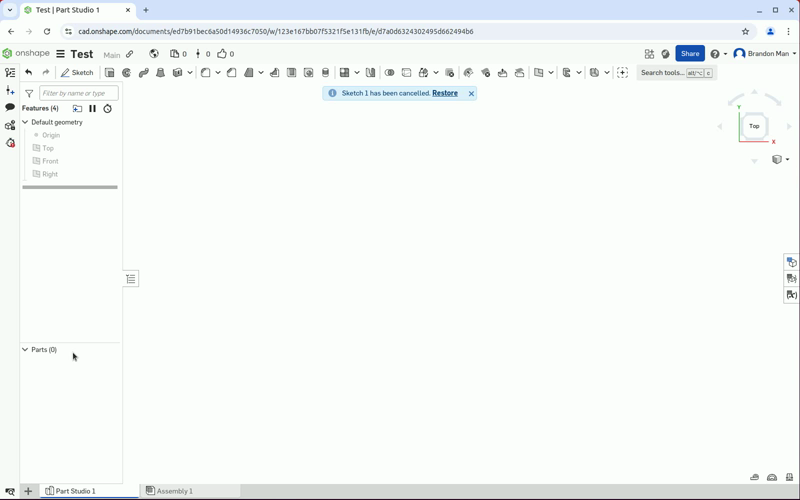
key(space)
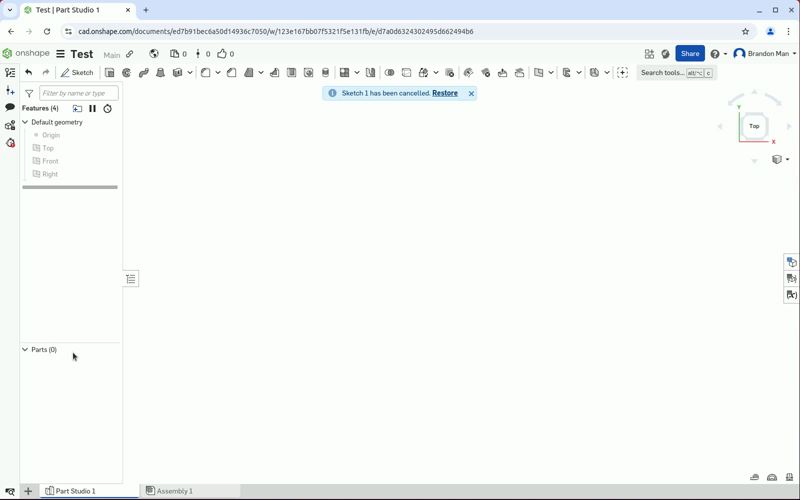
key_down(shift)
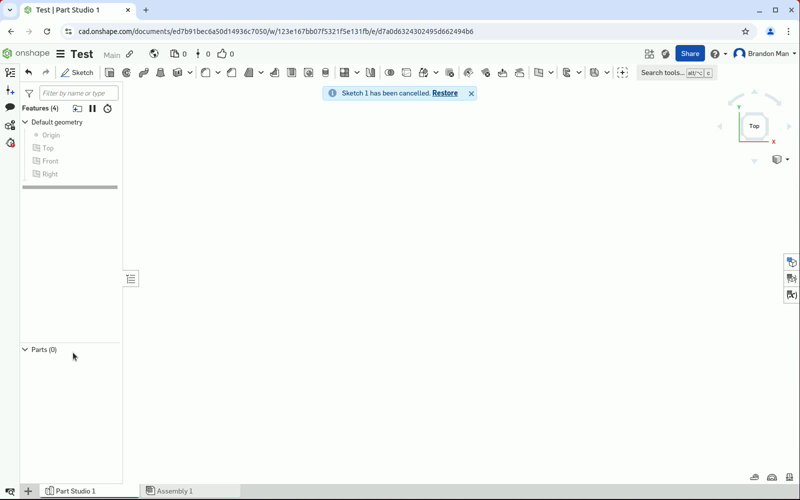
key(up)
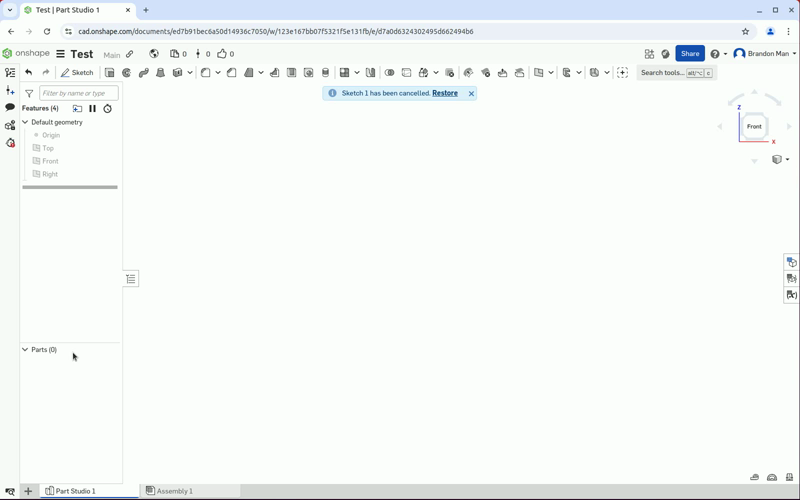
key_up(shift)
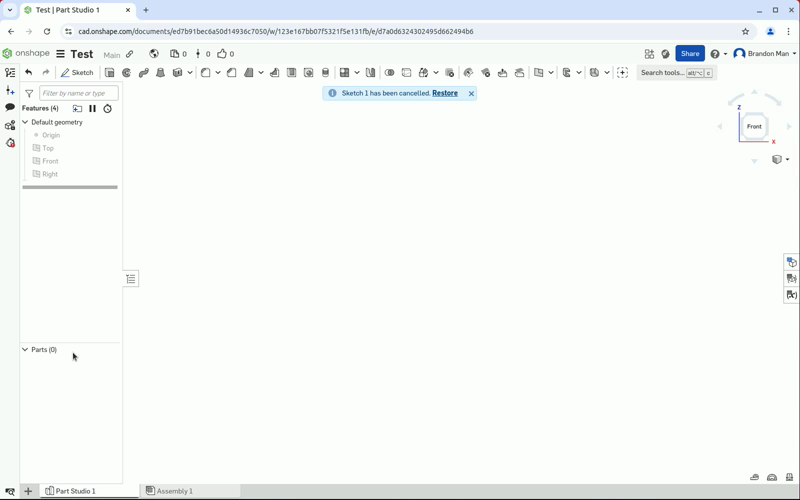
key(space)
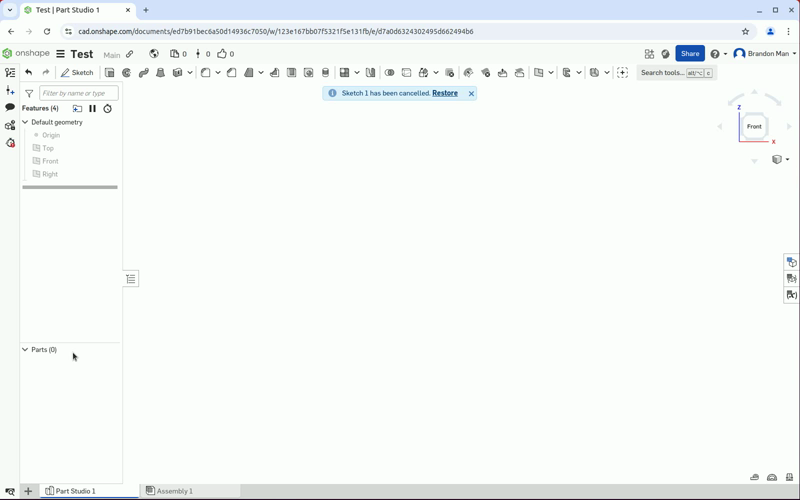
key_down(shift)
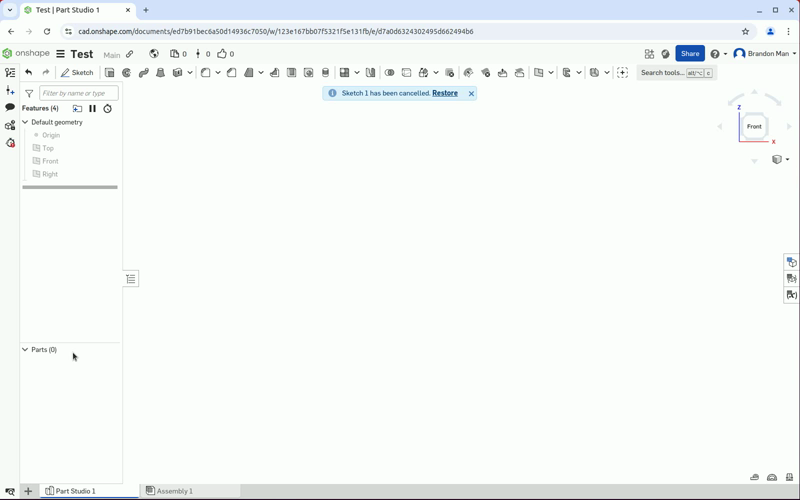
key(left)
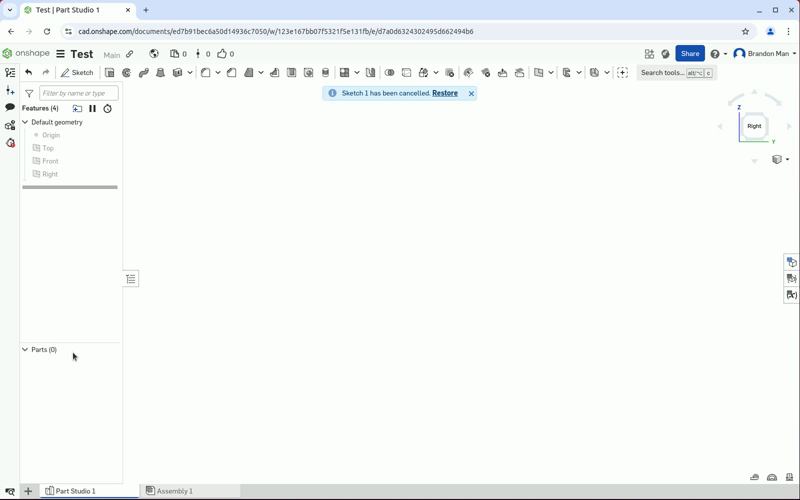
key_up(shift)
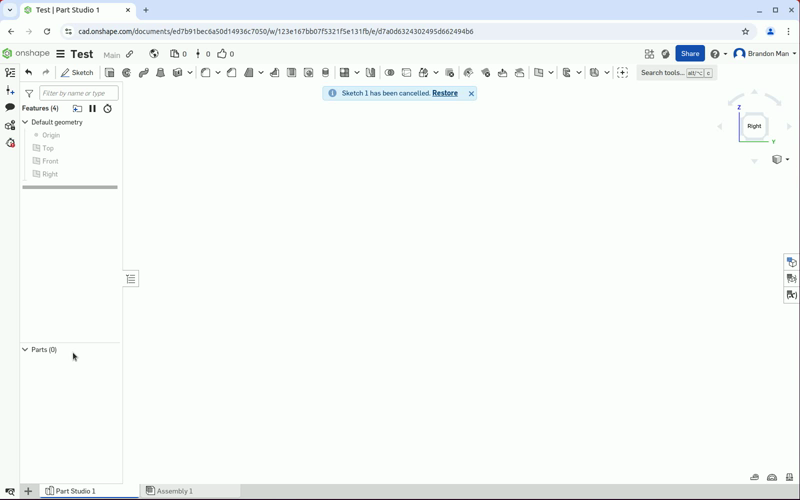
mouse_move(73, 352)
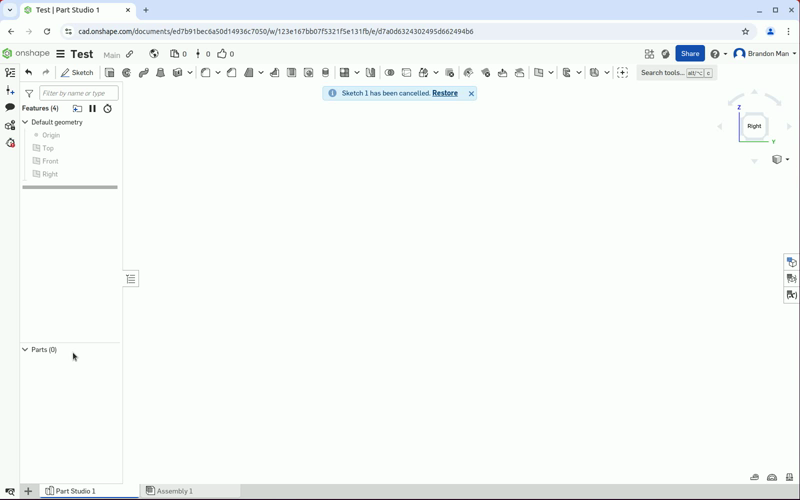
key(shift+y)
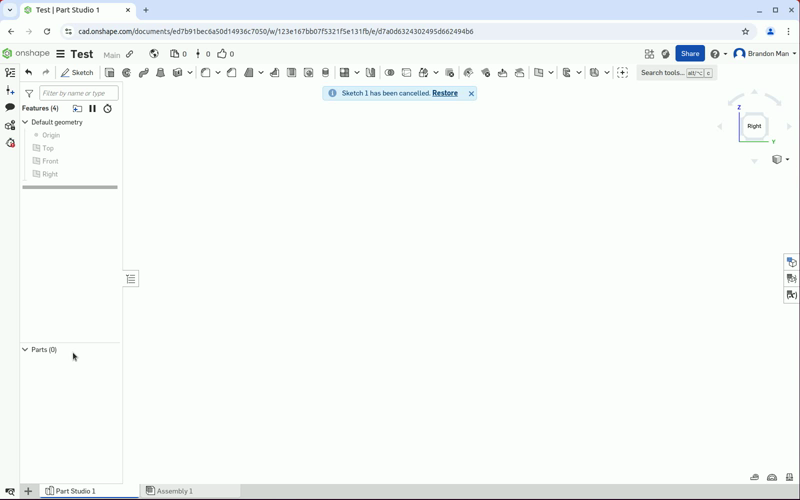
key(shift+s)
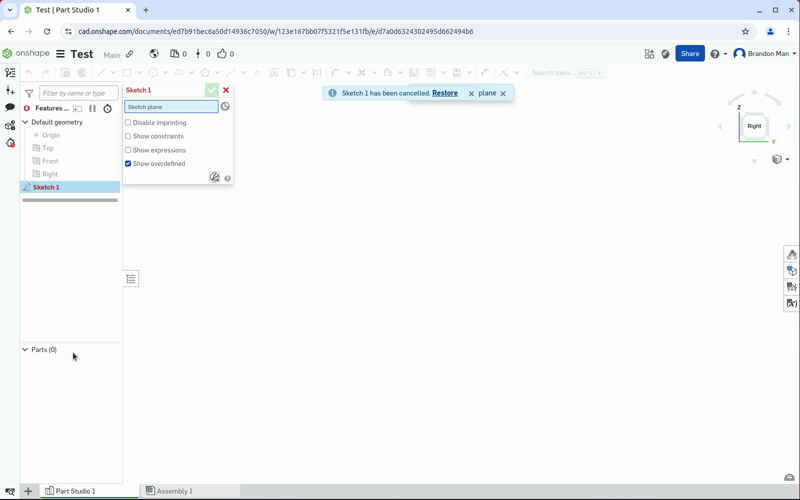
mouse_move(73, 176)
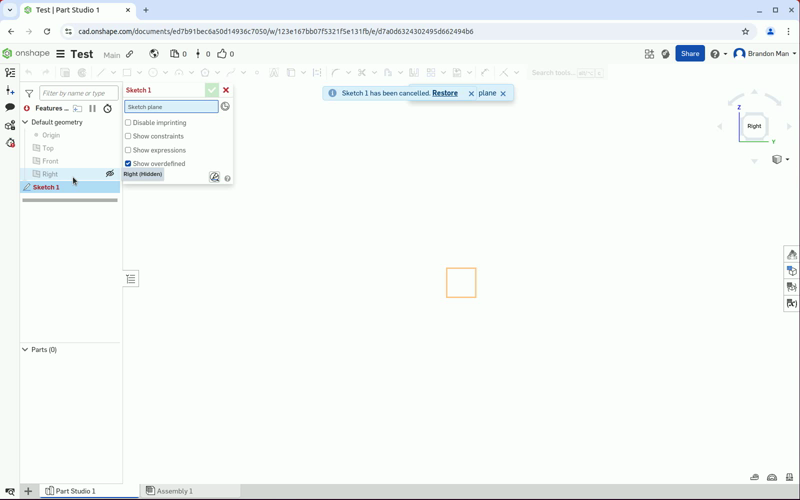
click(73, 176)
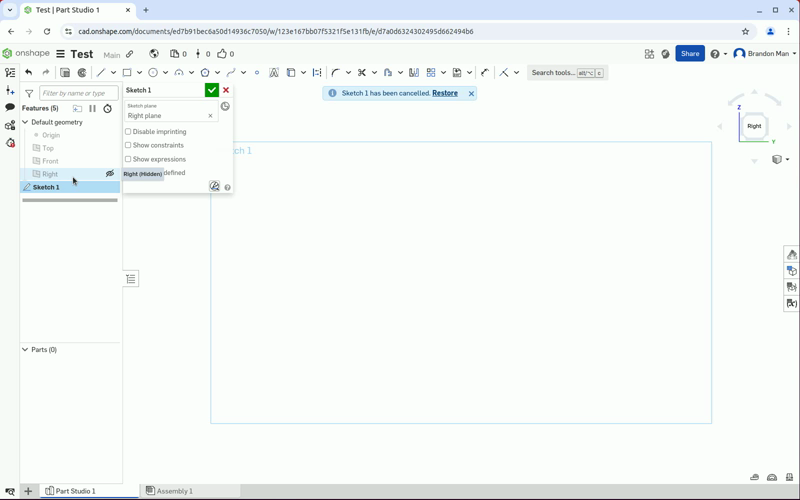
mouse_move(73, 352)
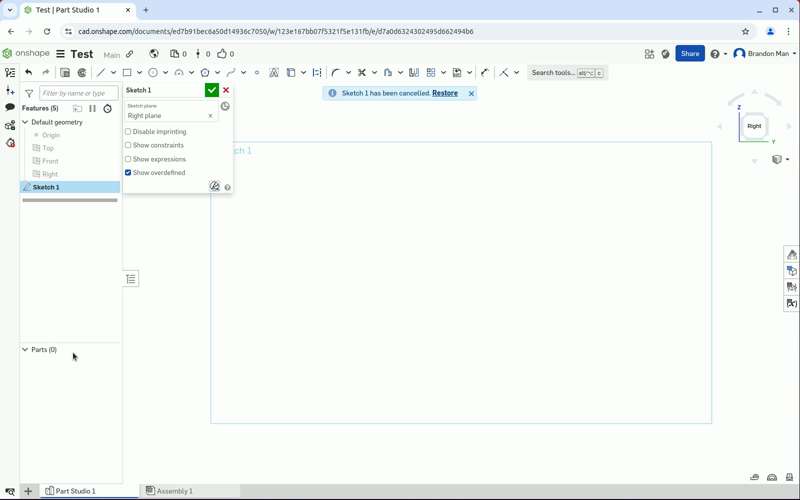
key(y)
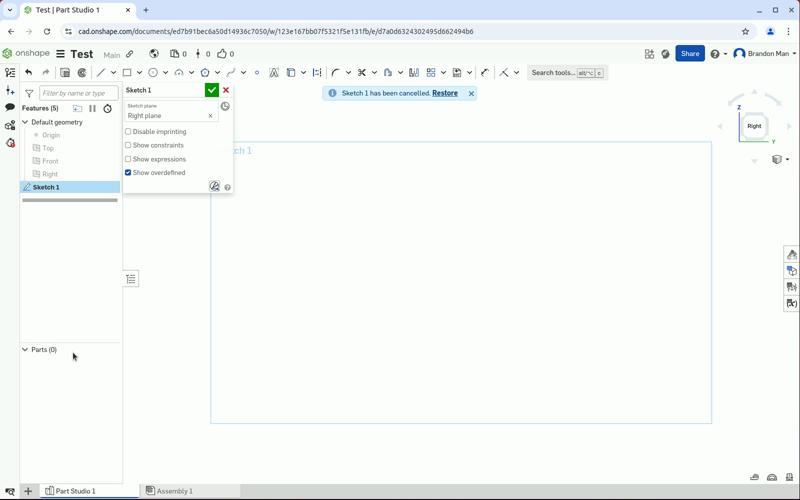
key(l)
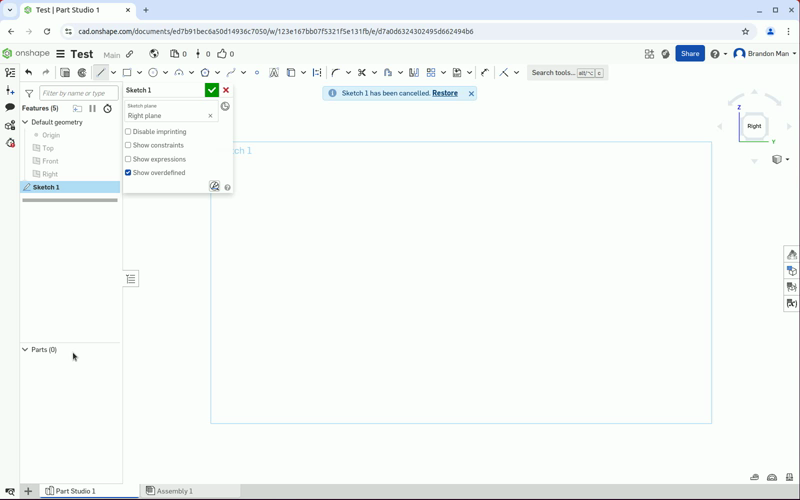
key_down(shift)
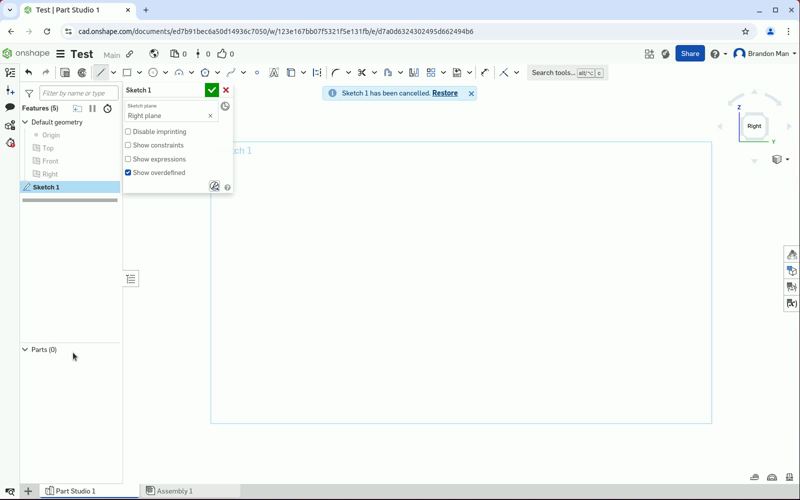
mouse_move(395, 395)
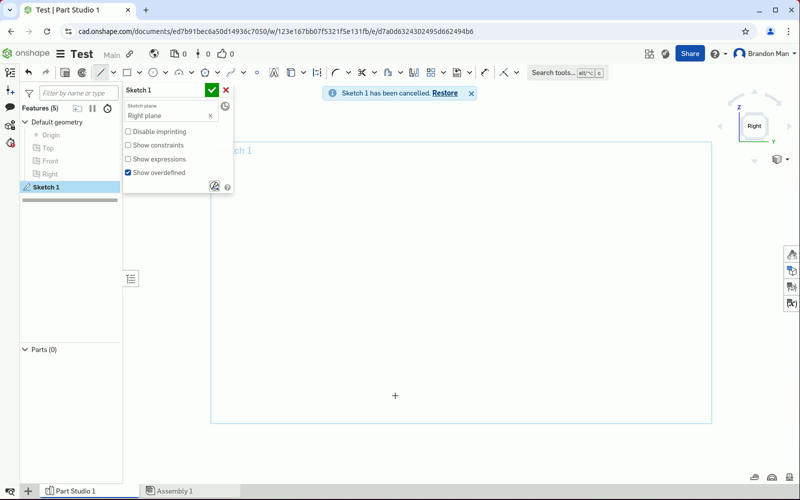
click(395, 395)
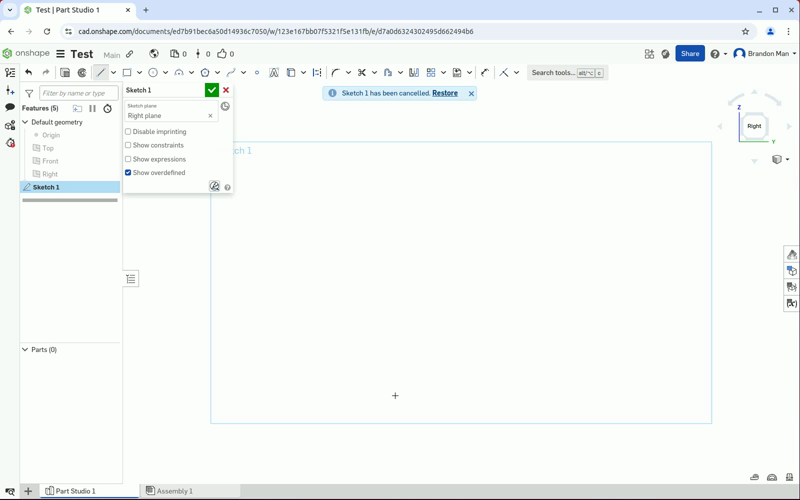
key_up(shift)
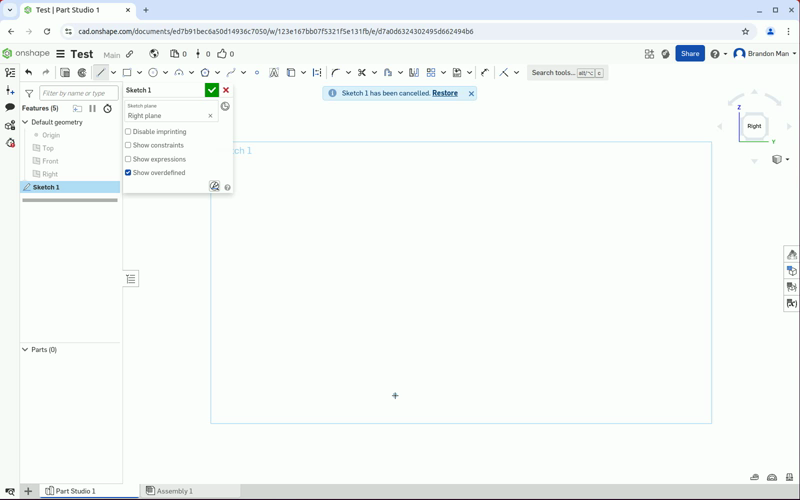
key_down(shift)
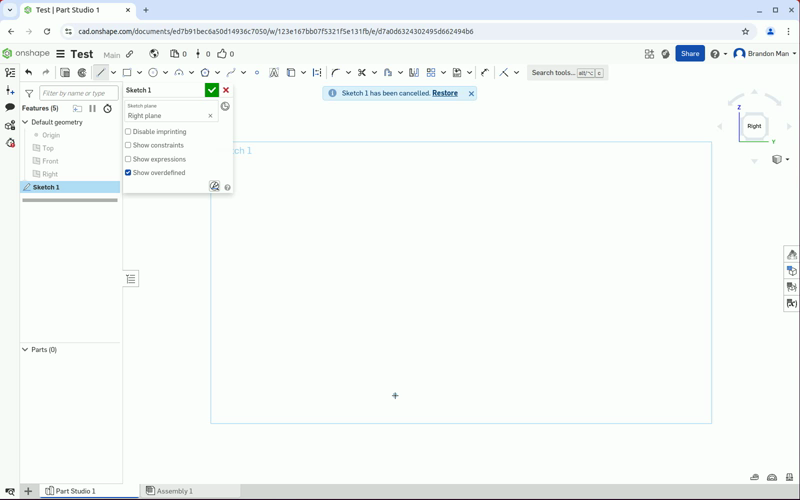
mouse_move(524, 395)
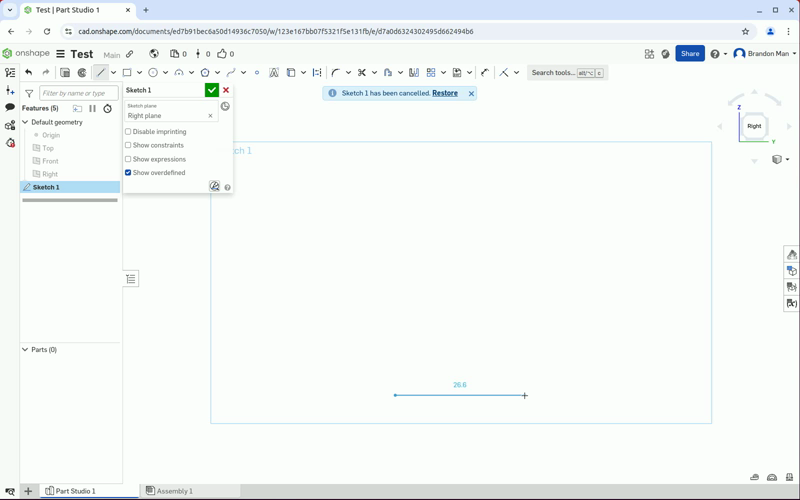
click(524, 395)
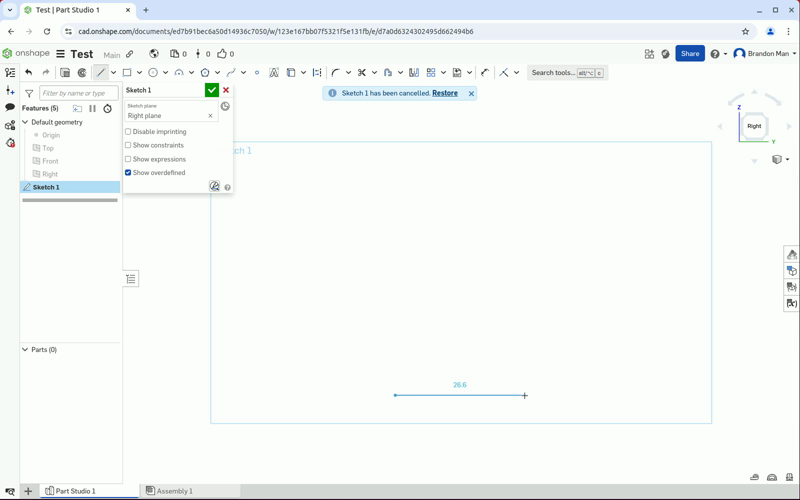
key_up(shift)
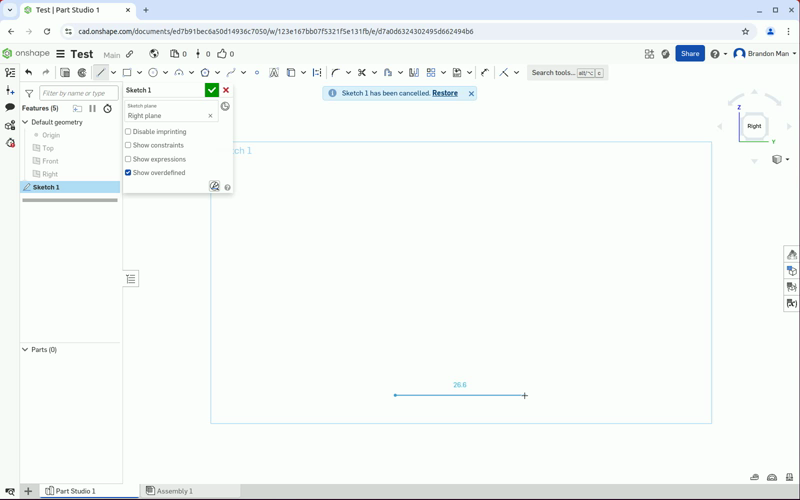
key_down(shift)
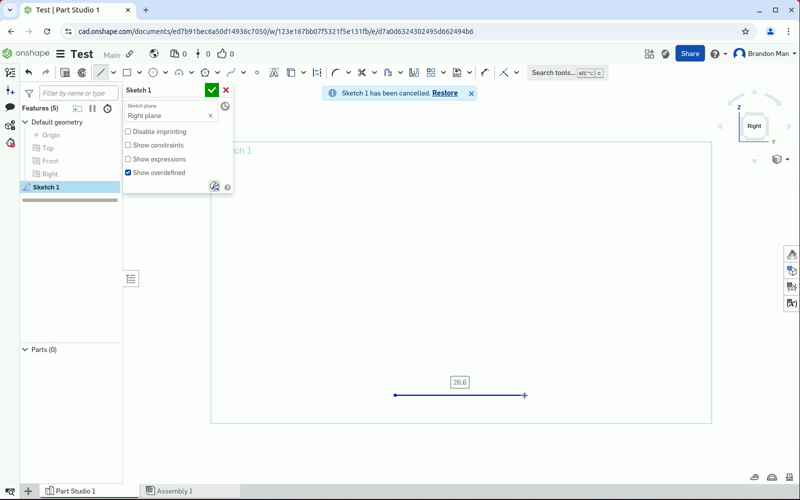
mouse_move(524, 171)
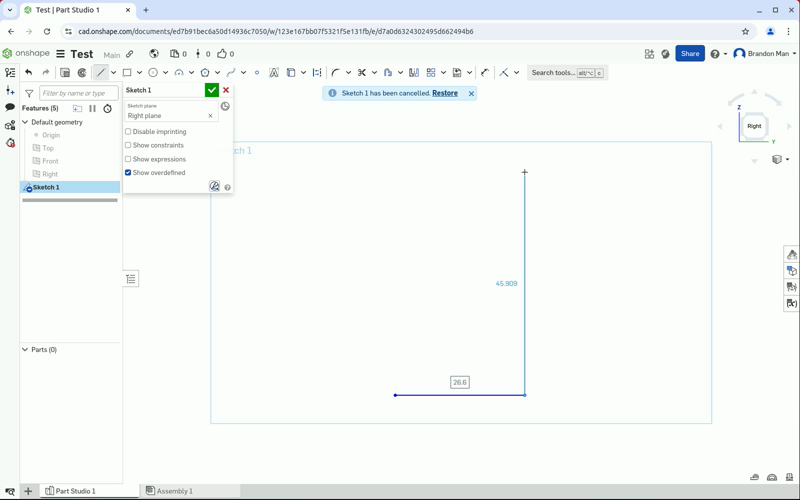
click(524, 171)
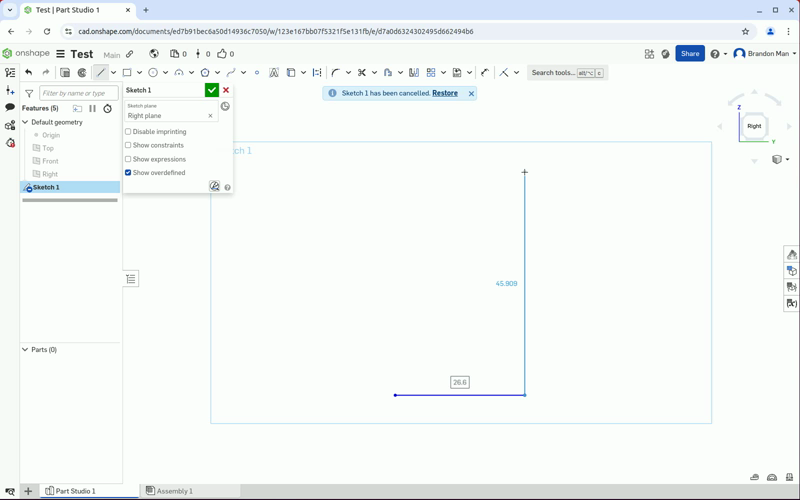
key_up(shift)
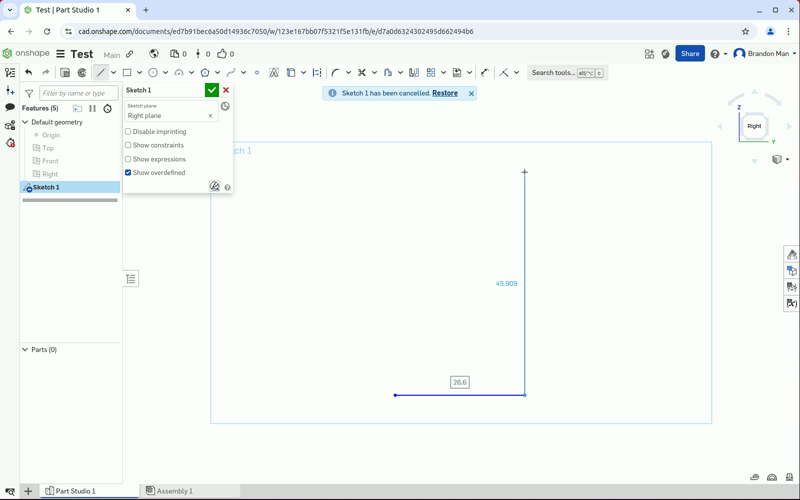
key_down(shift)
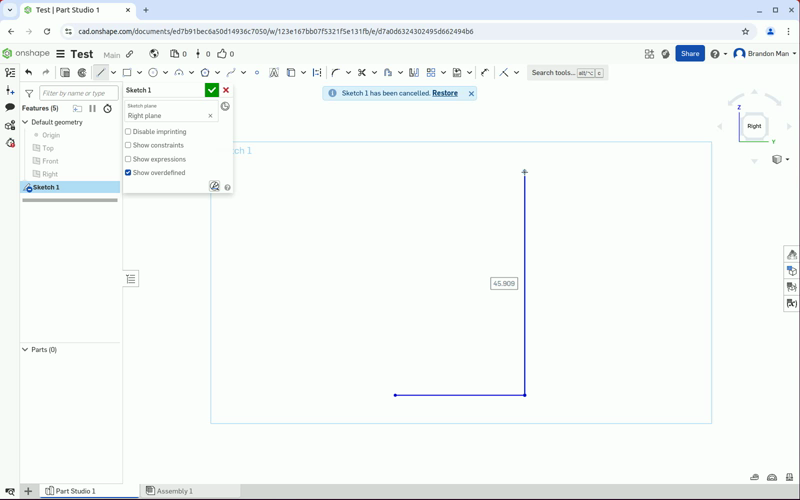
mouse_move(395, 171)
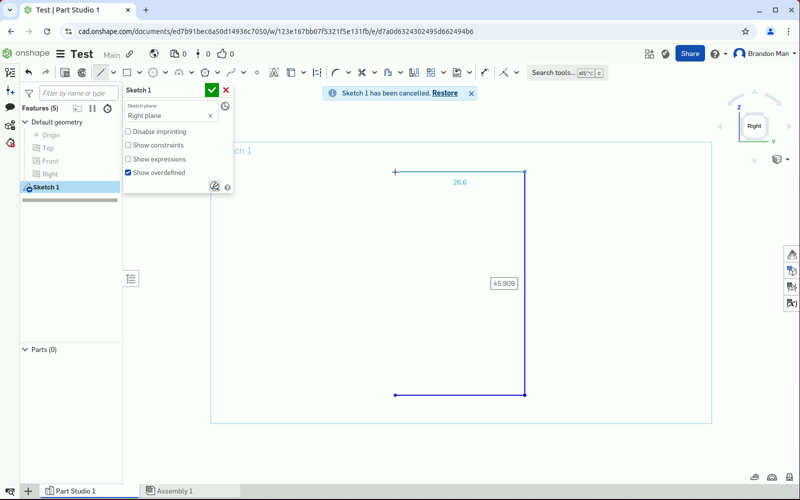
click(395, 171)
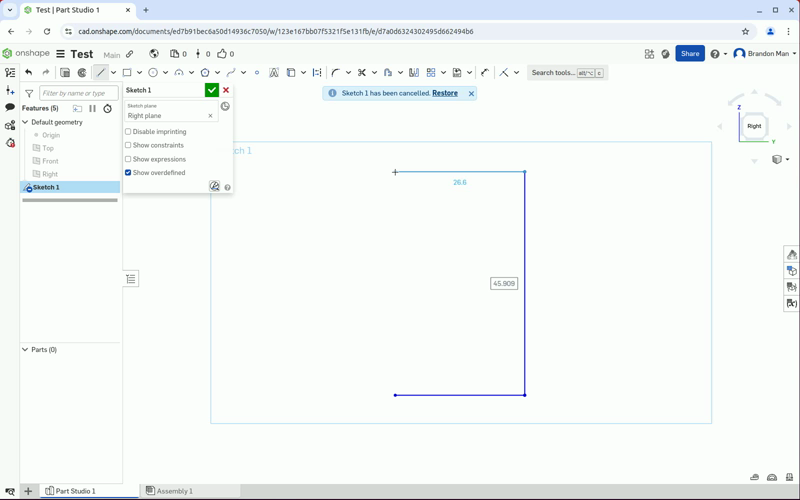
key_up(shift)
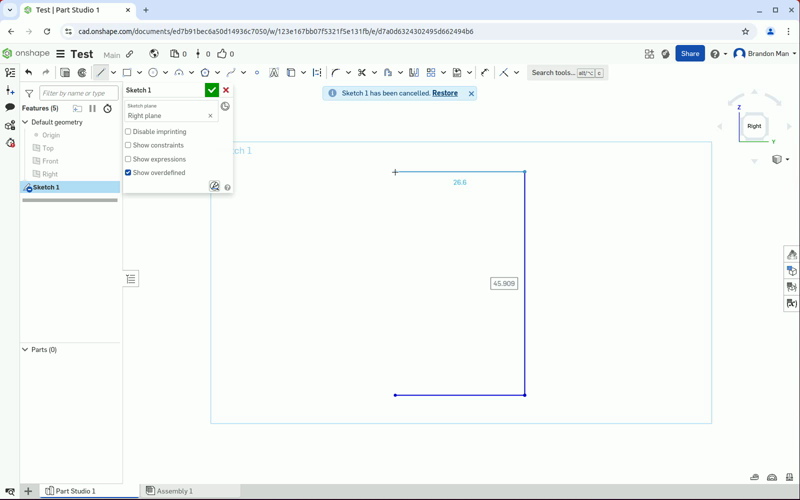
key_down(shift)
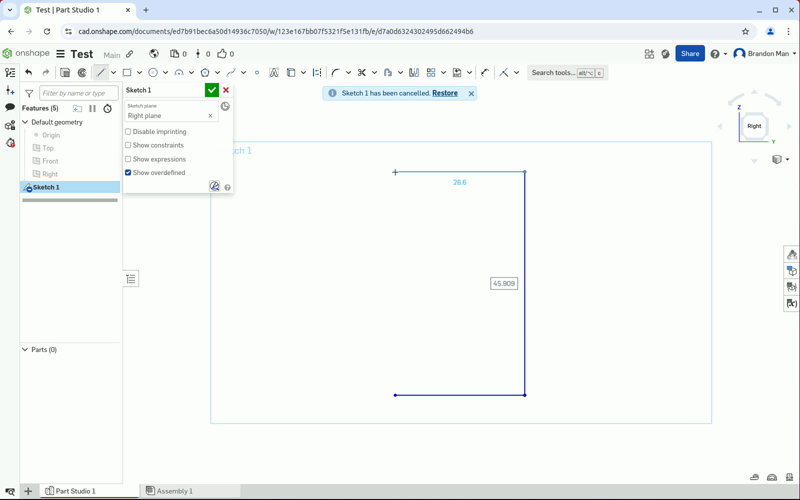
mouse_move(395, 395)
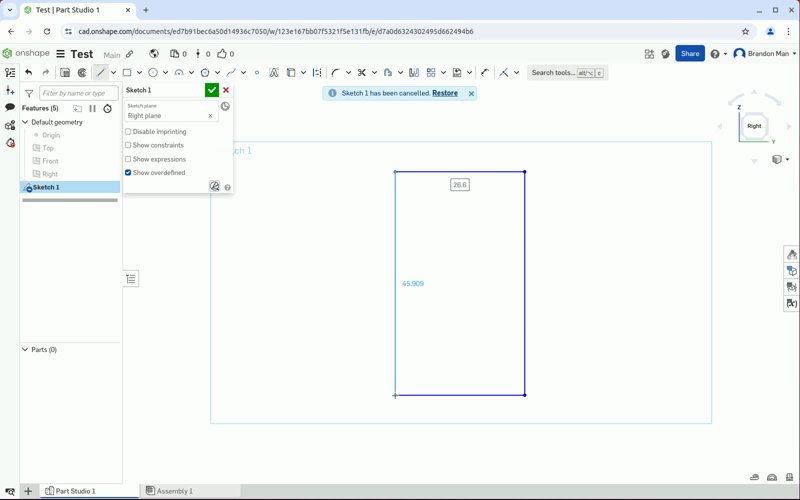
key_up(shift)
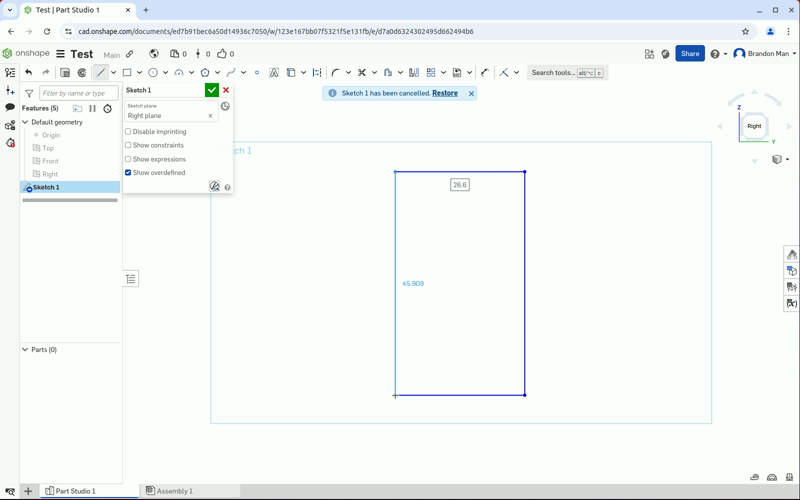
click(395, 395)
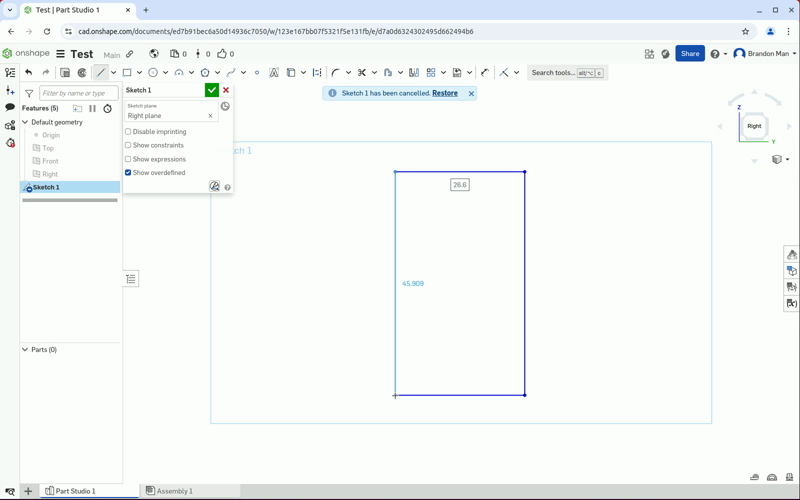
key(esc)
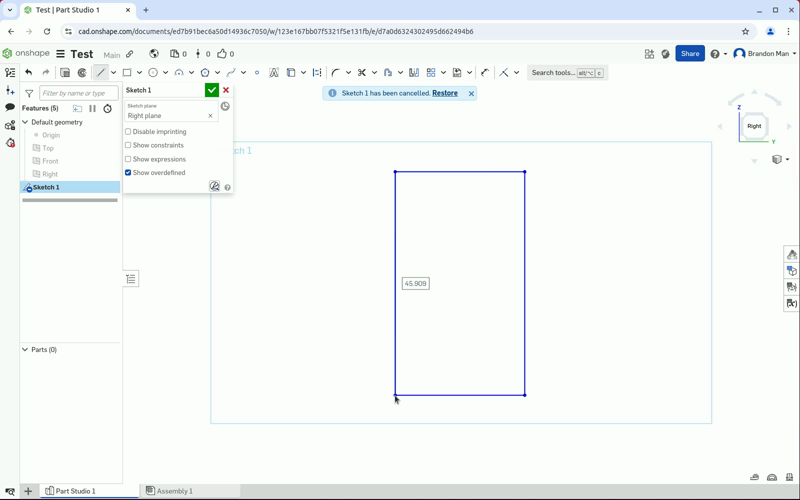
mouse_move(429, 362)
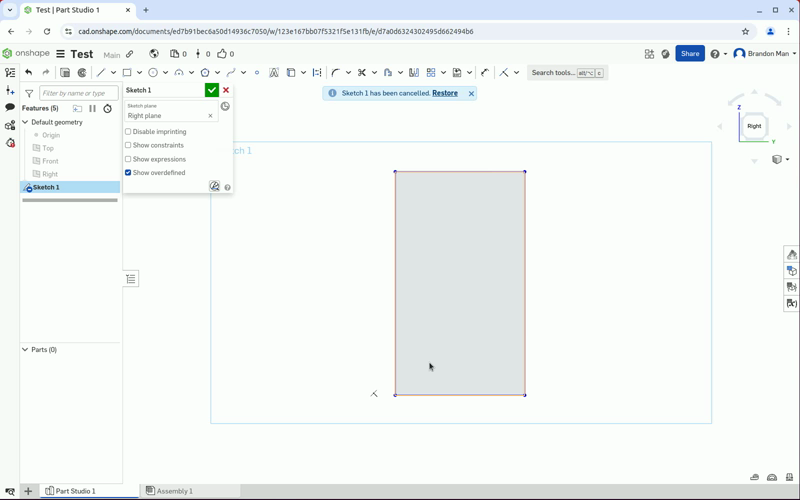
click(429, 362)
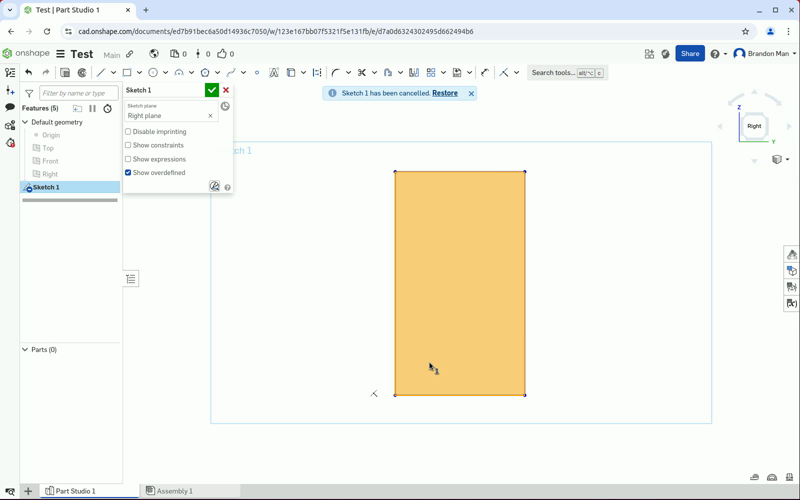
mouse_move(73, 352)
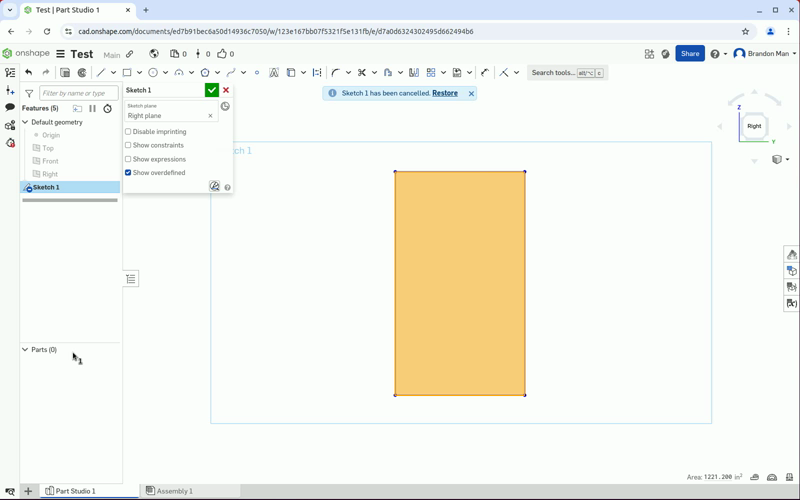
key(shift+y)
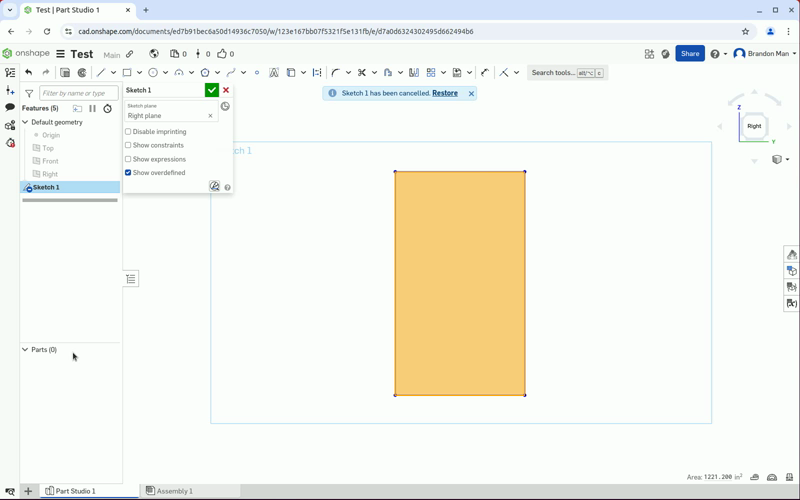
key(shift+e)
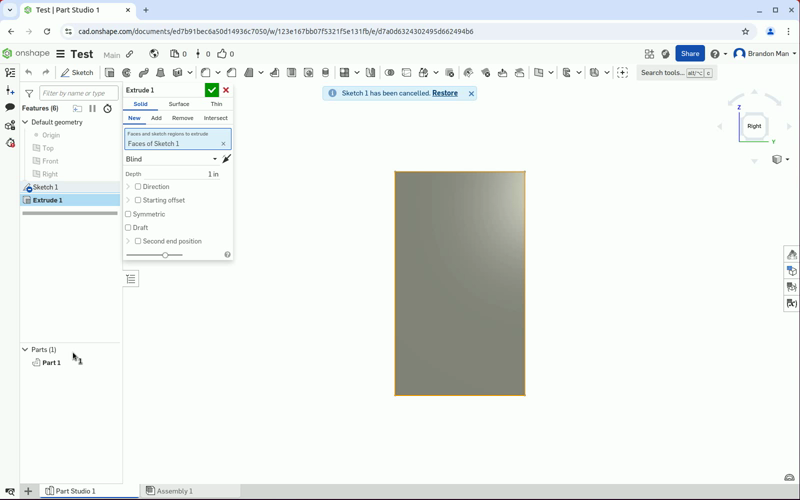
mouse_move(143, 106)
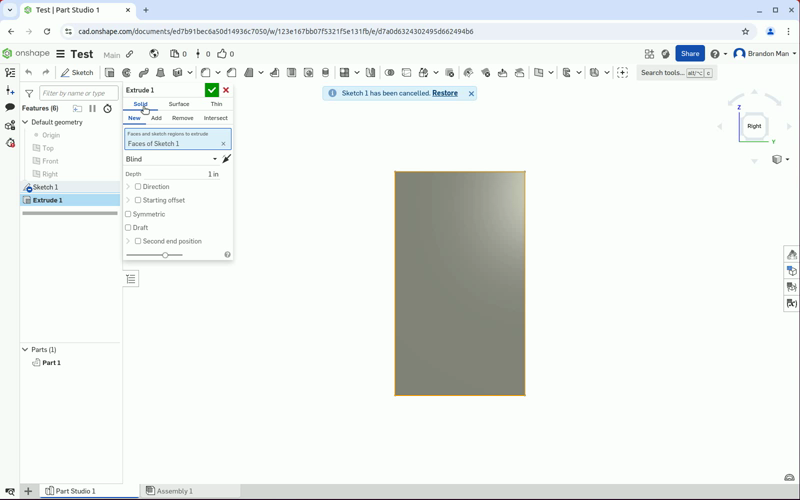
click(143, 106)
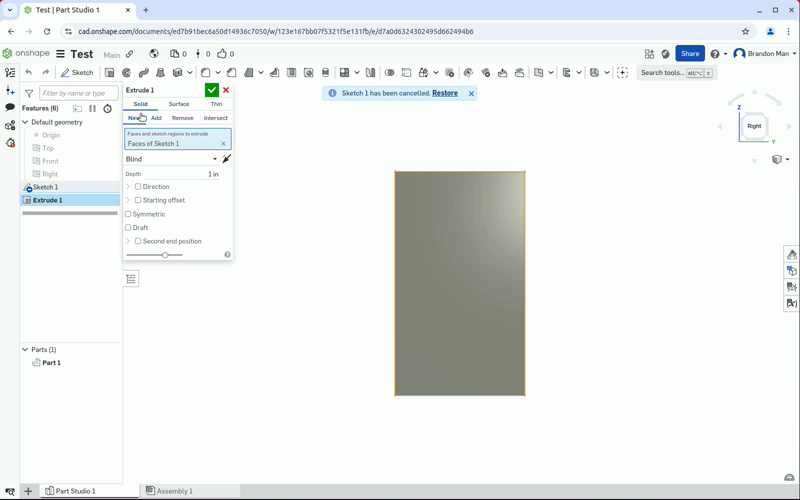
mouse_move(137, 120)
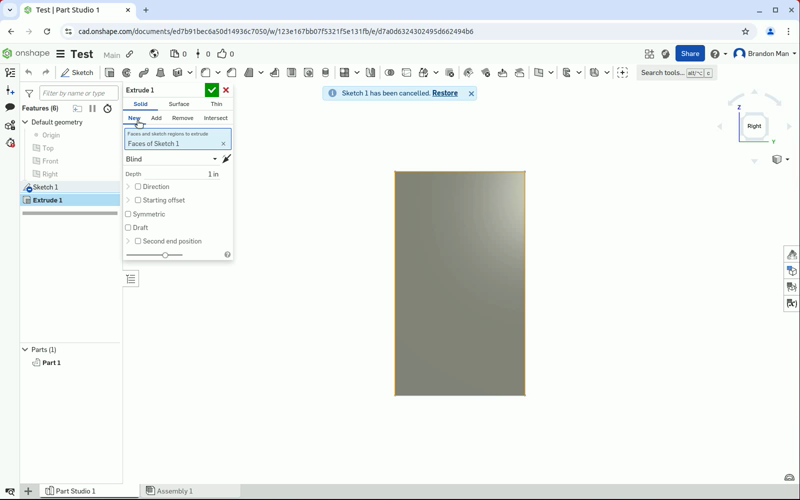
click(137, 120)
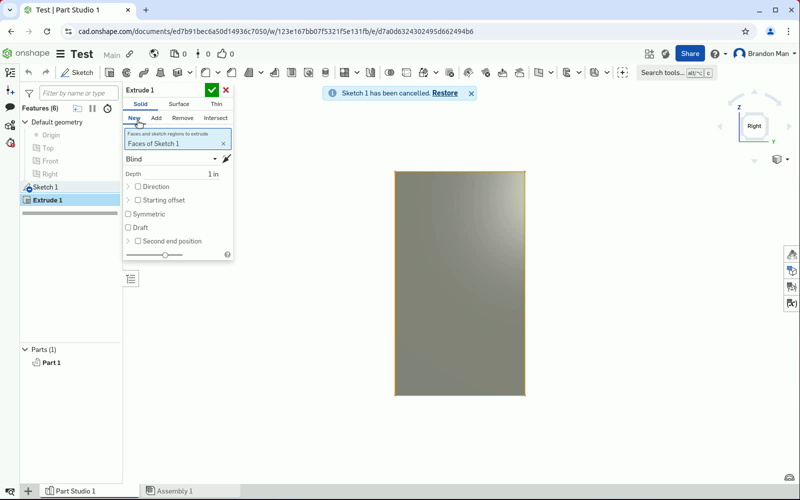
key(tab, 4)
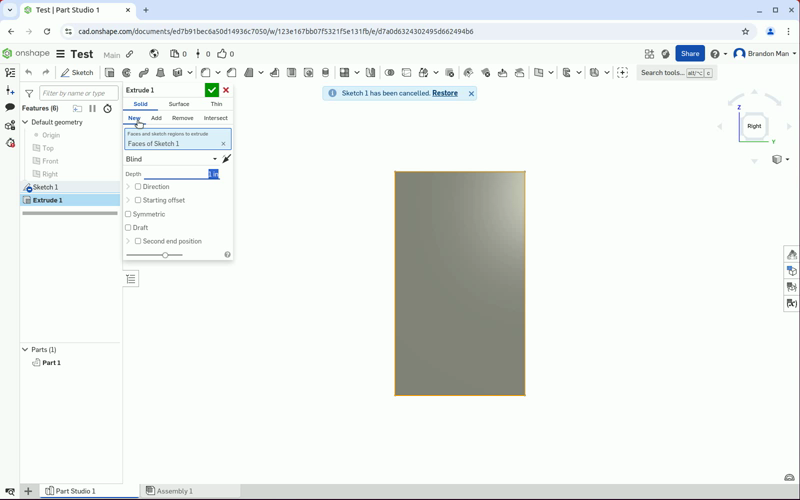
text(0.722)
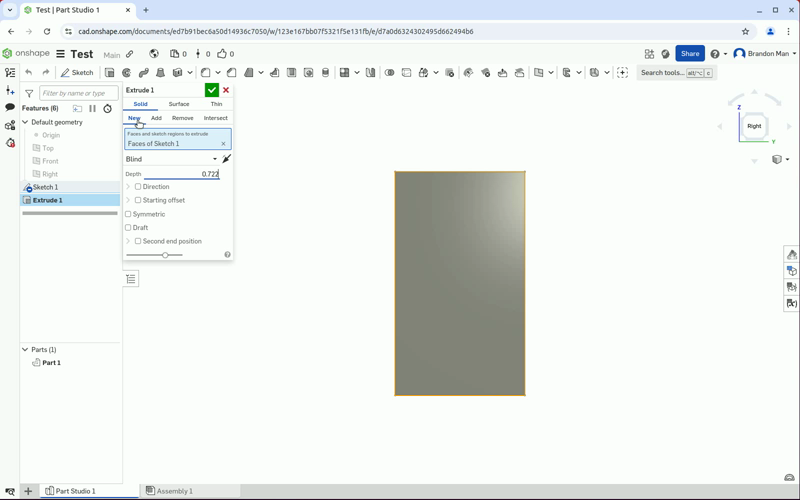
key(enter)
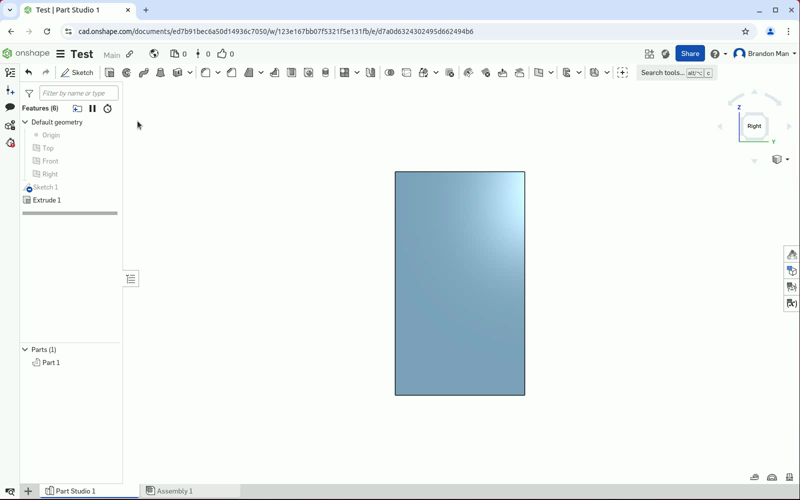
key(shift+h)
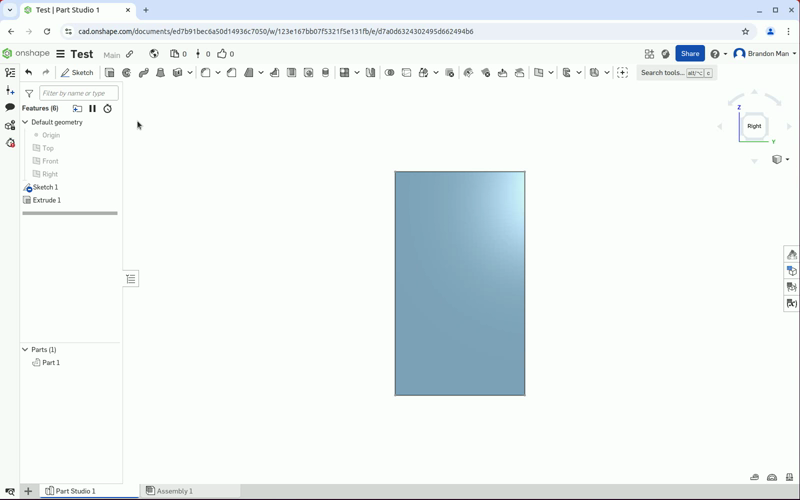
key(shift+h)
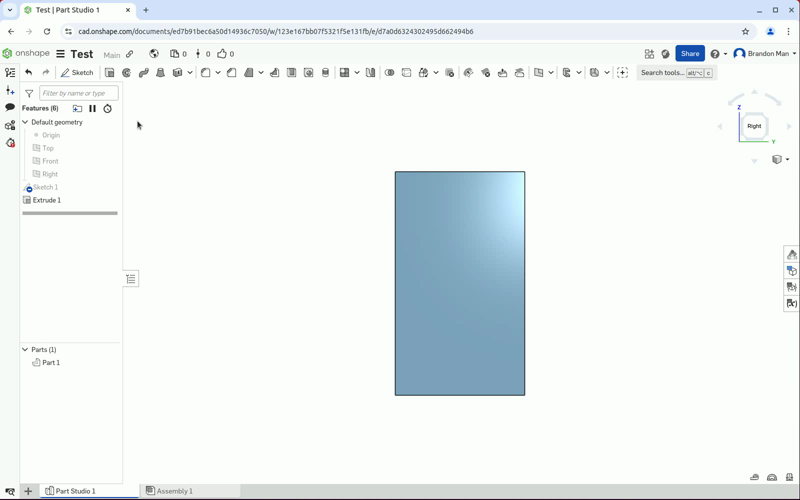
mouse_move(73, 189)
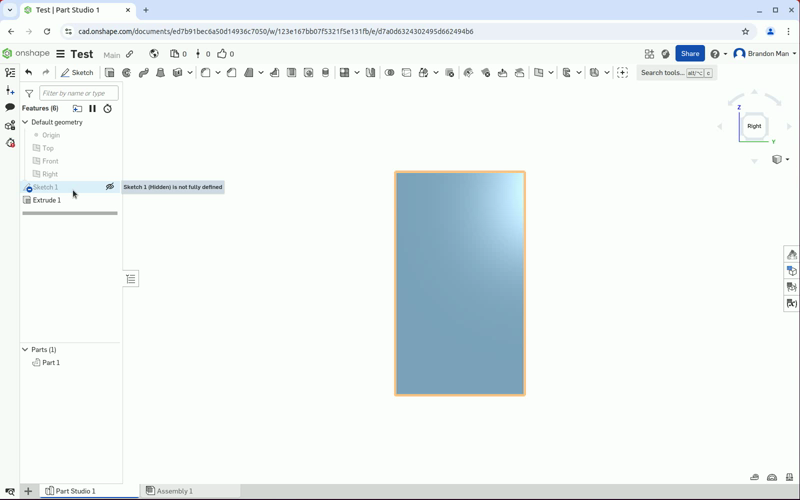
click(73, 189)
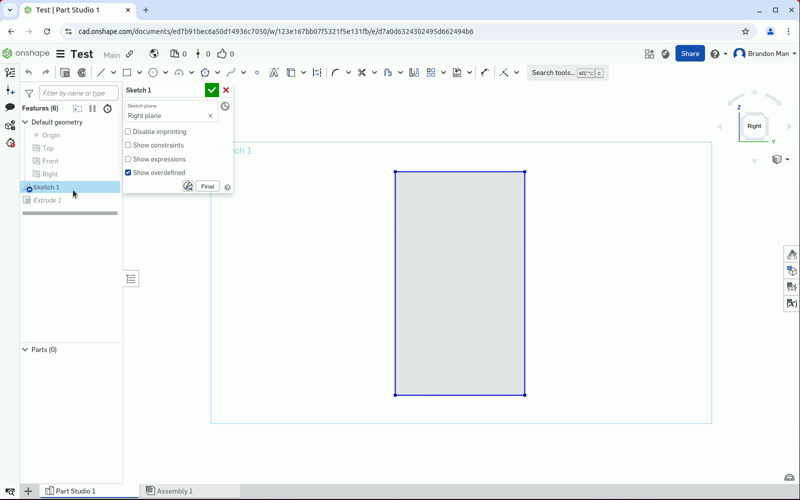
mouse_move(229, 92)
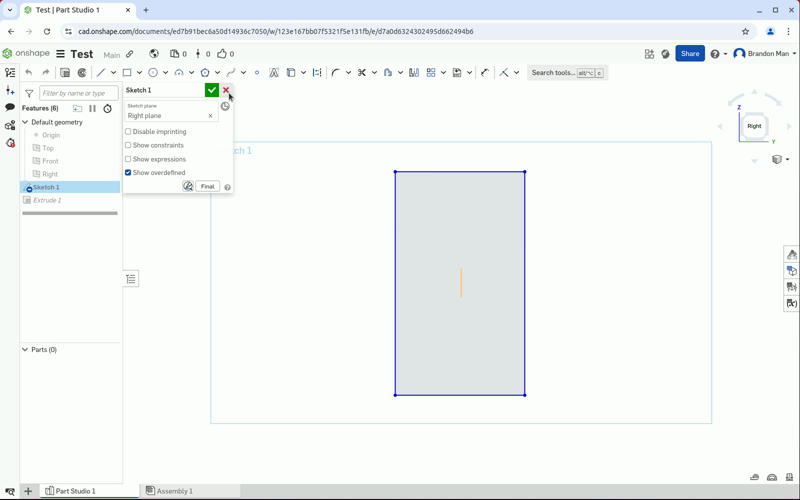
click(229, 92)
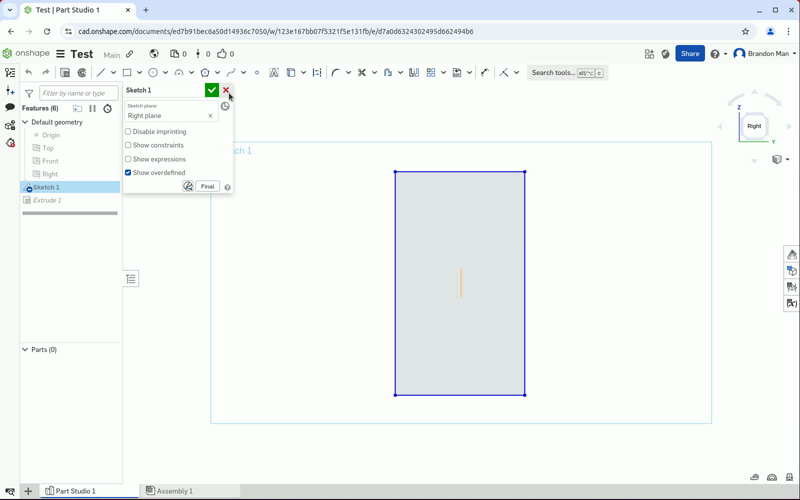
key(shift+s)
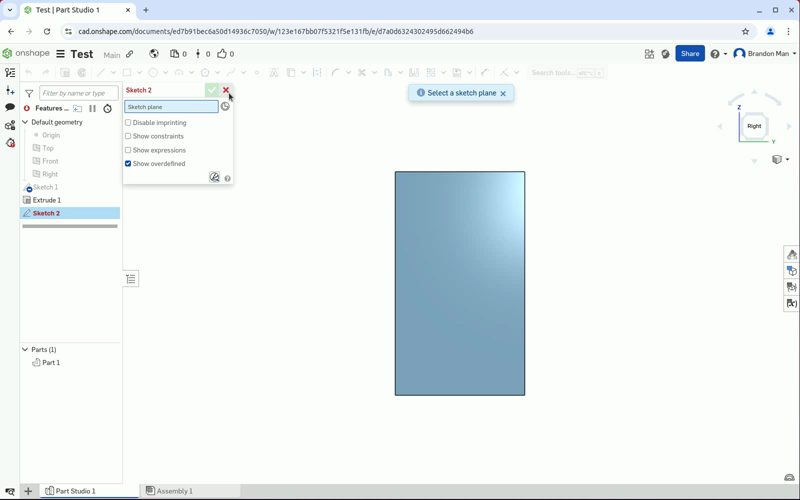
mouse_move(73, 176)
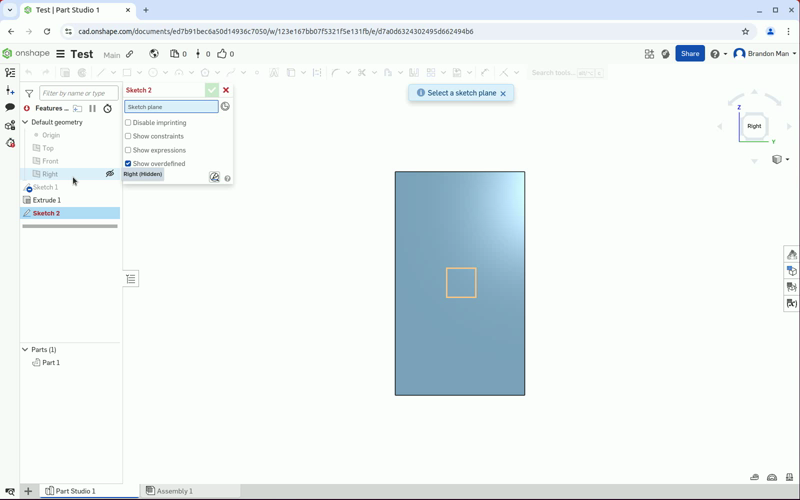
click(73, 176)
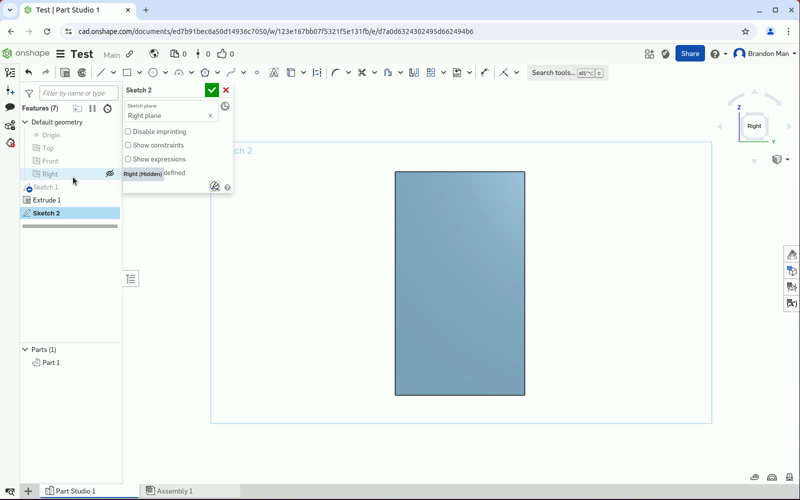
mouse_move(73, 352)
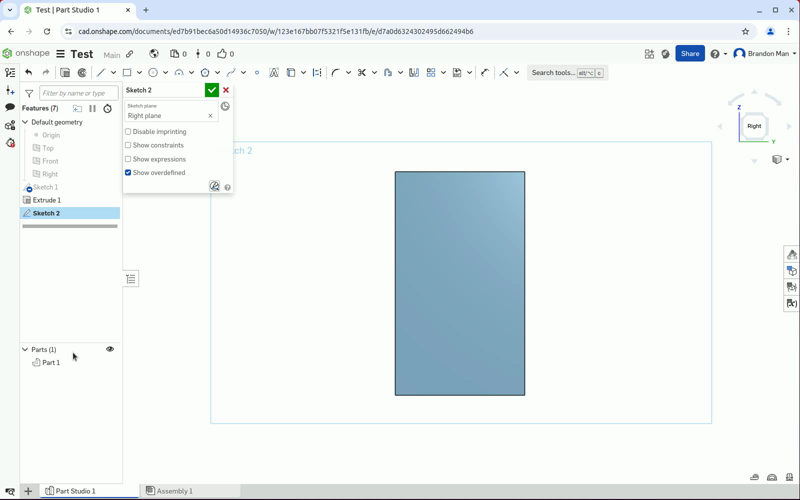
key(y)
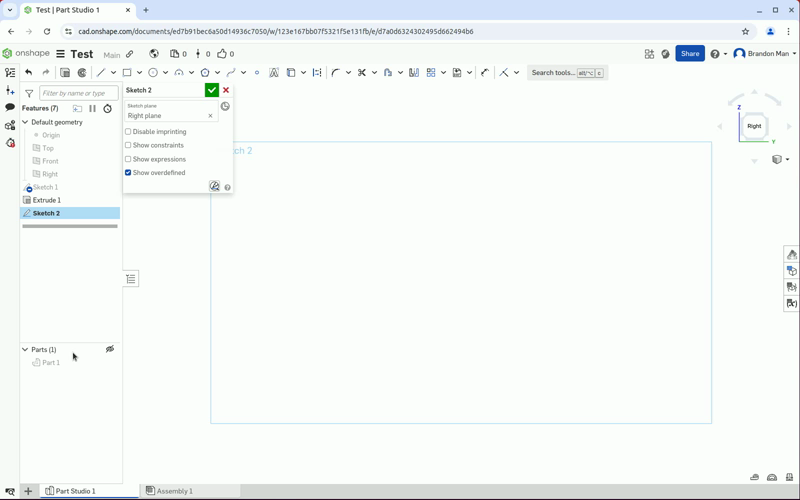
key(l)
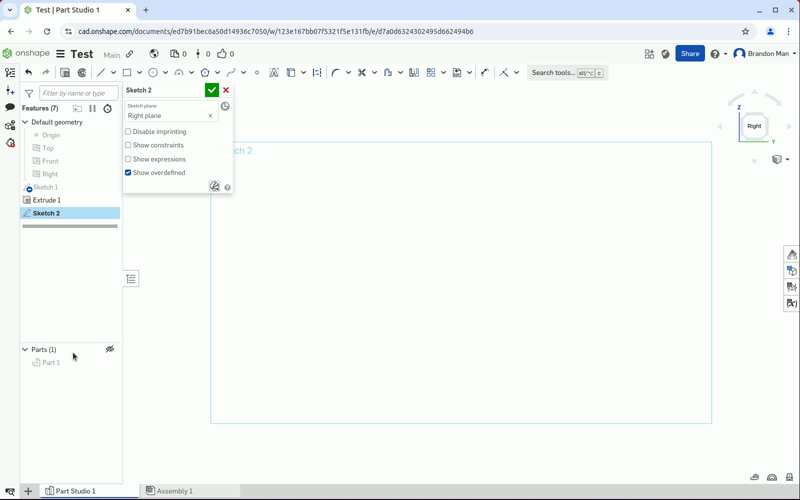
key_down(shift)
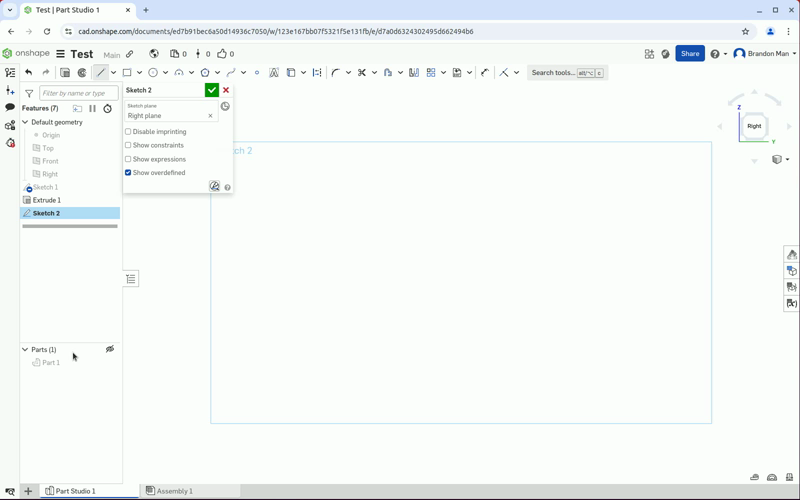
mouse_move(427, 362)
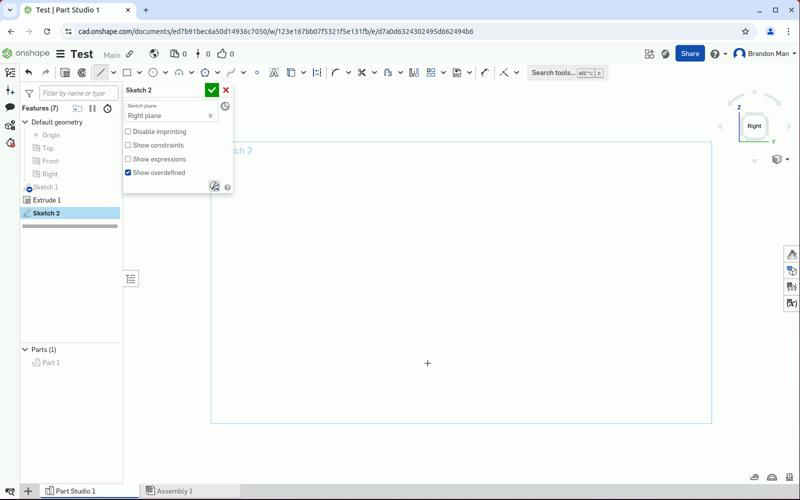
click(427, 362)
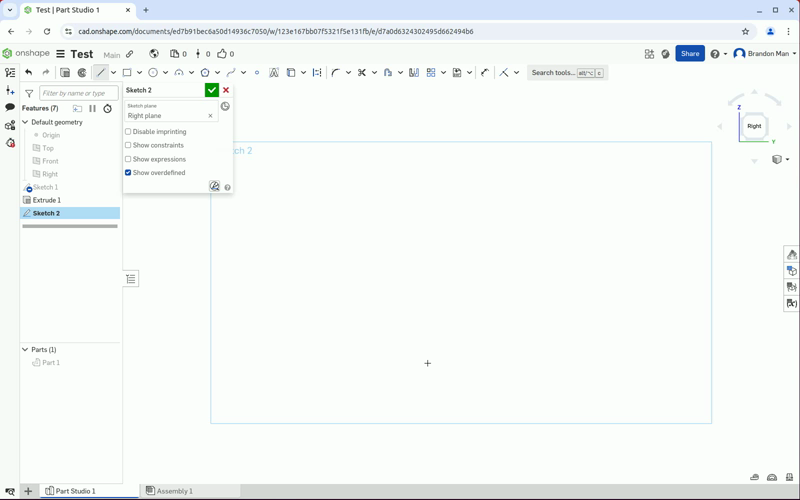
key_up(shift)
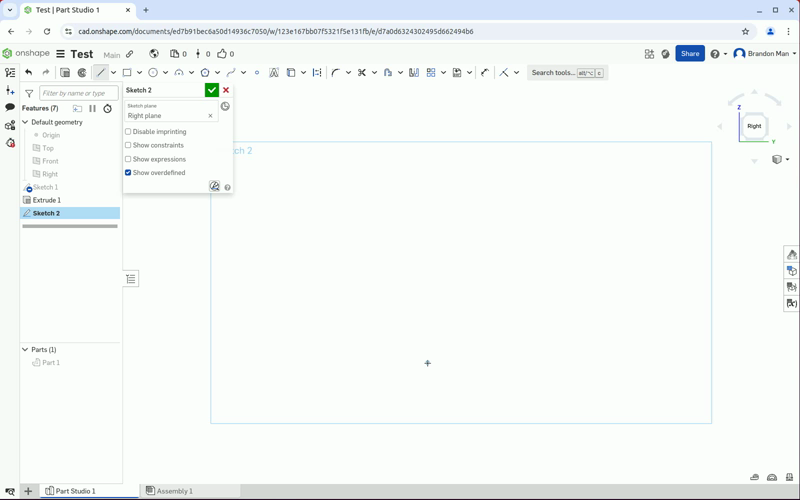
key_down(shift)
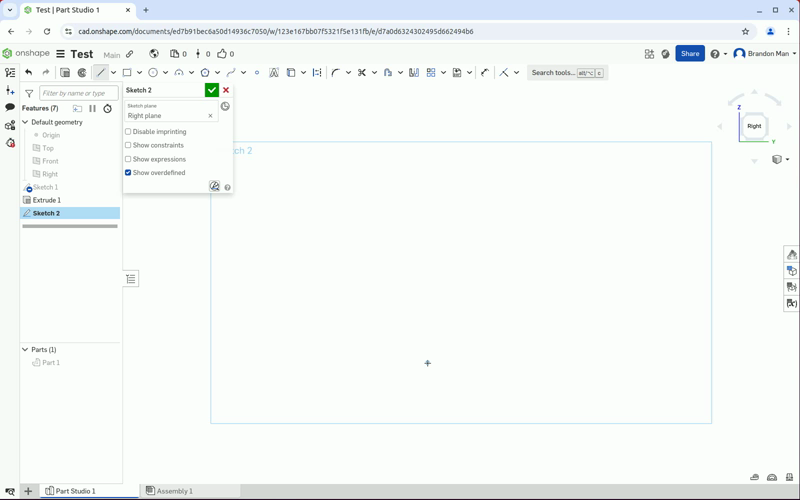
mouse_move(492, 362)
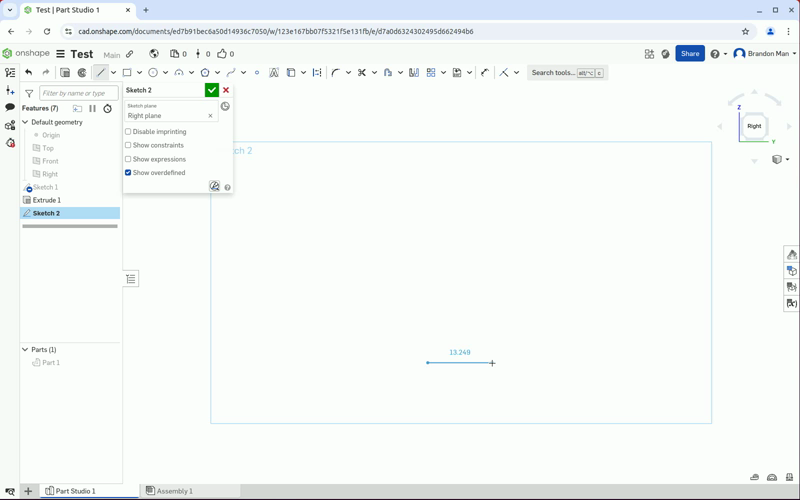
click(492, 362)
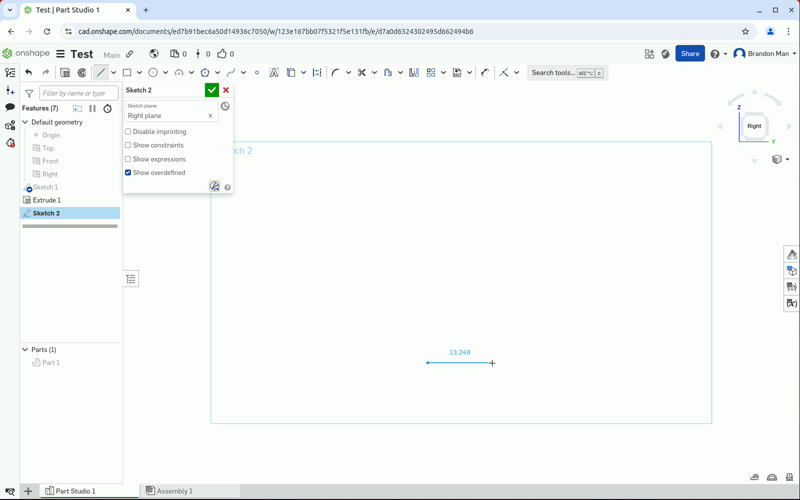
key_up(shift)
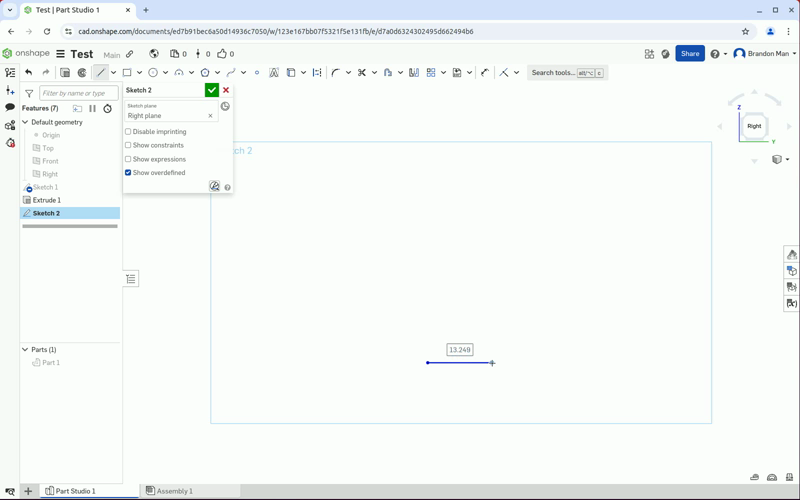
key_down(shift)
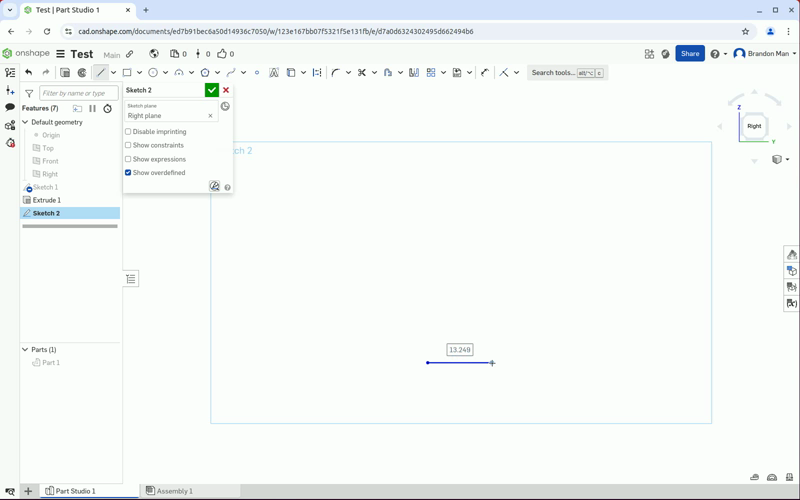
mouse_move(492, 171)
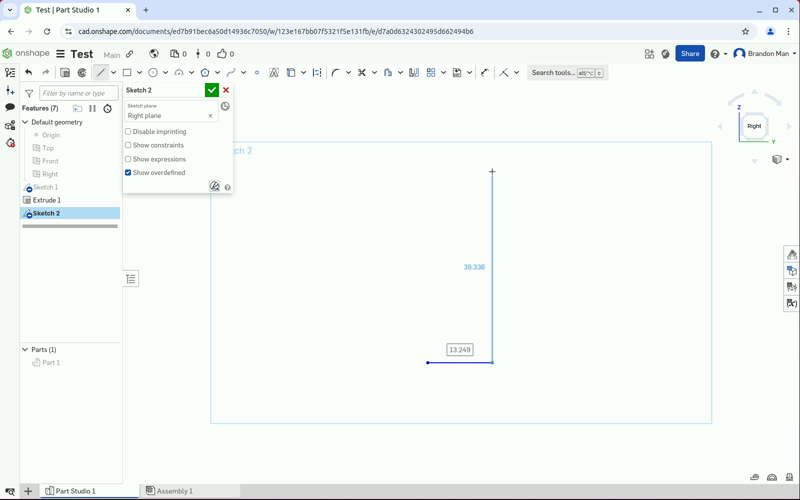
click(492, 171)
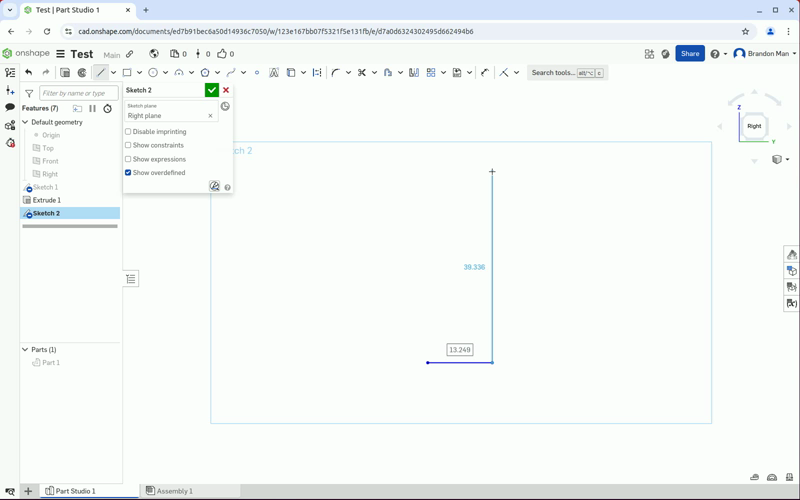
key_up(shift)
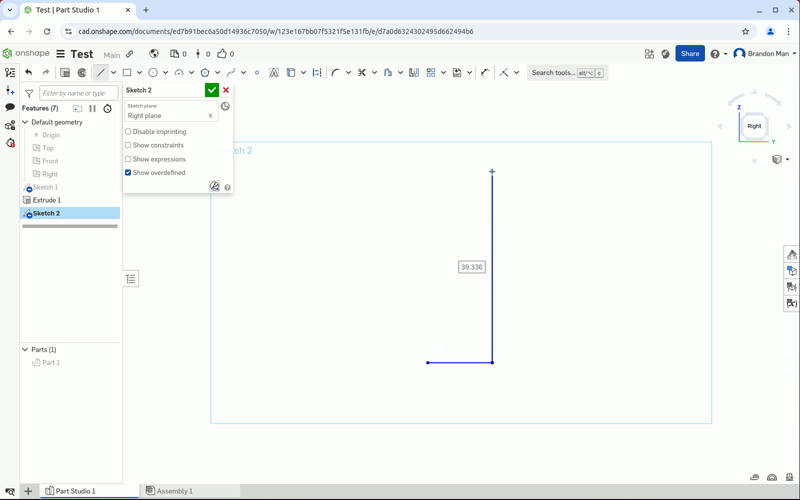
key_down(shift)
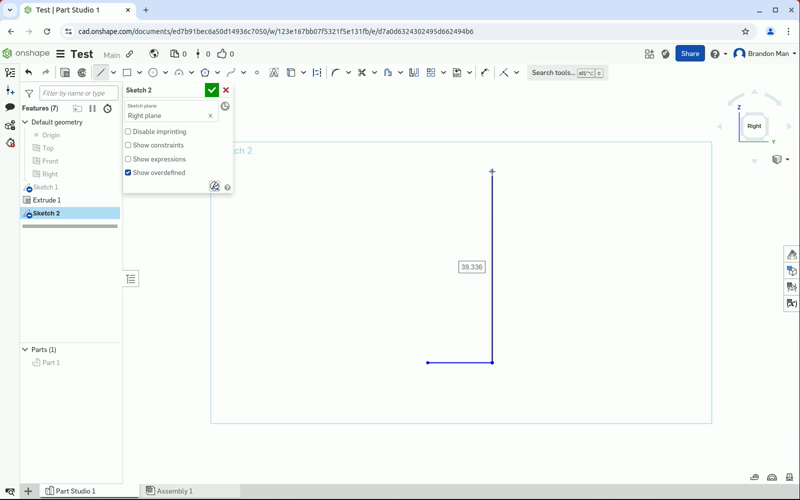
mouse_move(428, 171)
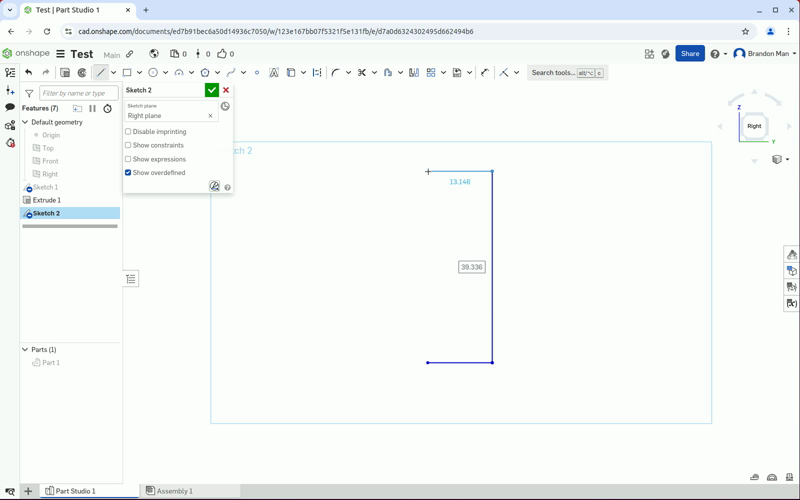
click(428, 171)
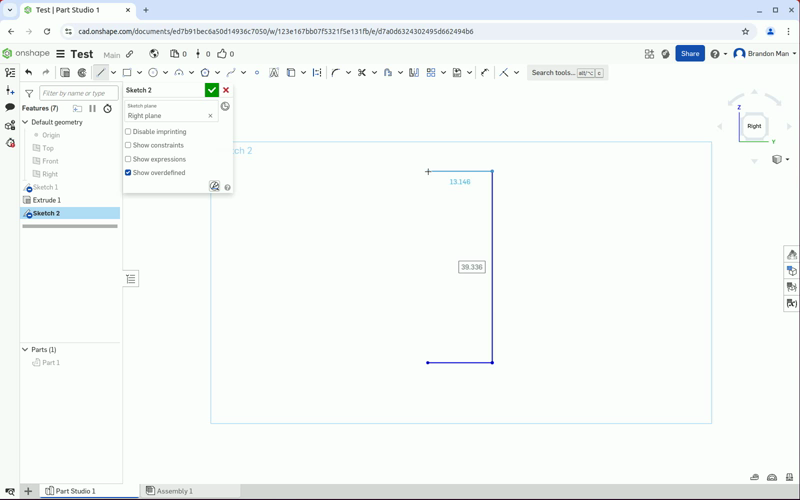
key_up(shift)
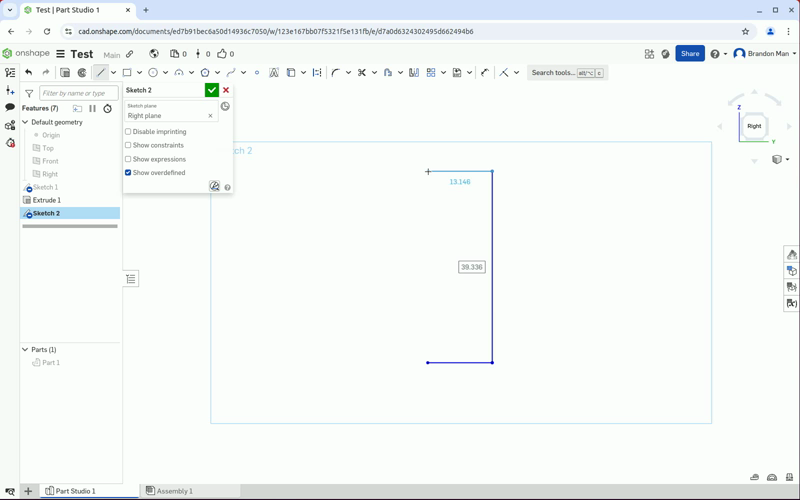
key_down(shift)
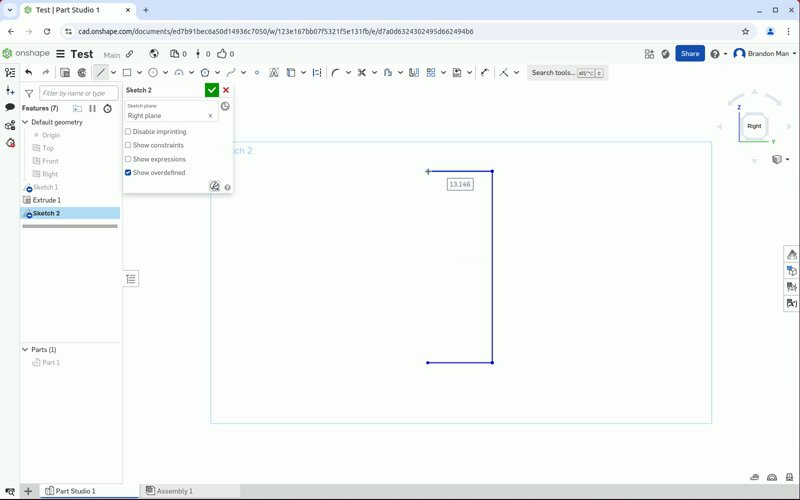
mouse_move(427, 362)
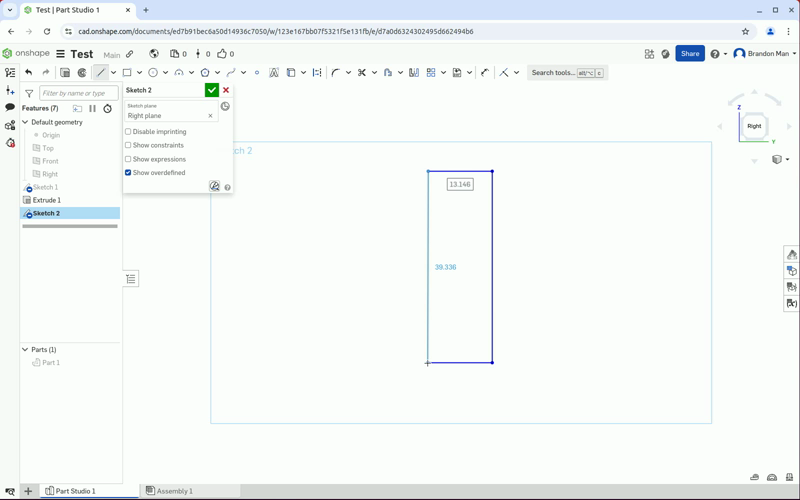
key_up(shift)
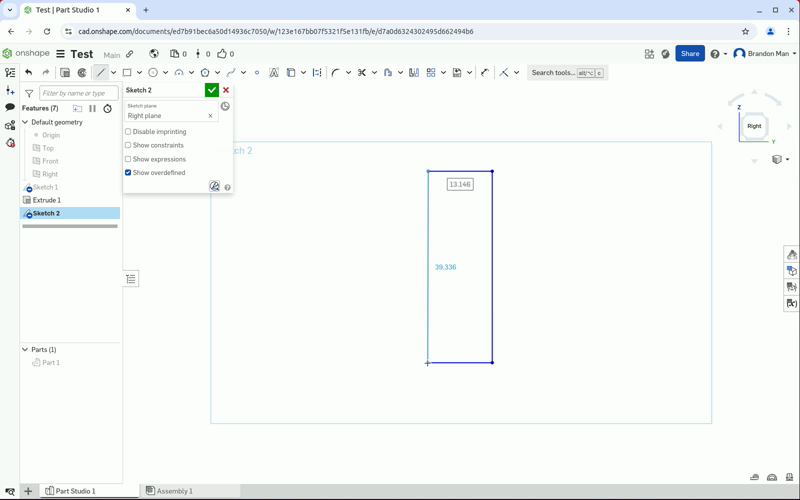
click(427, 362)
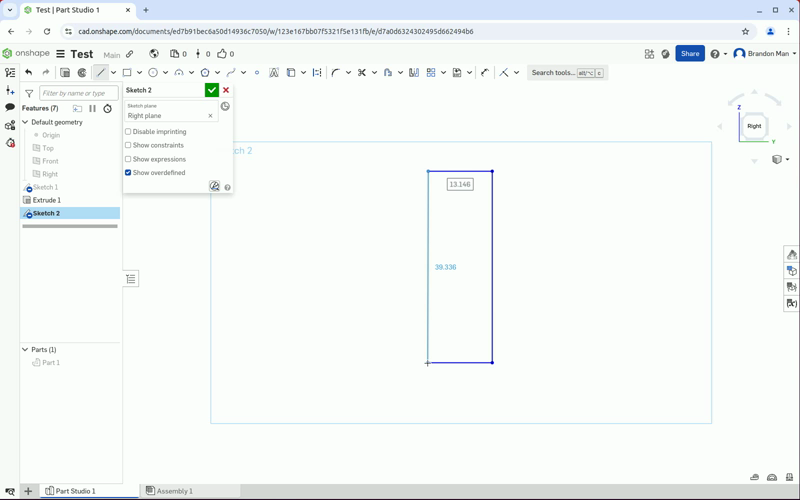
key(esc)
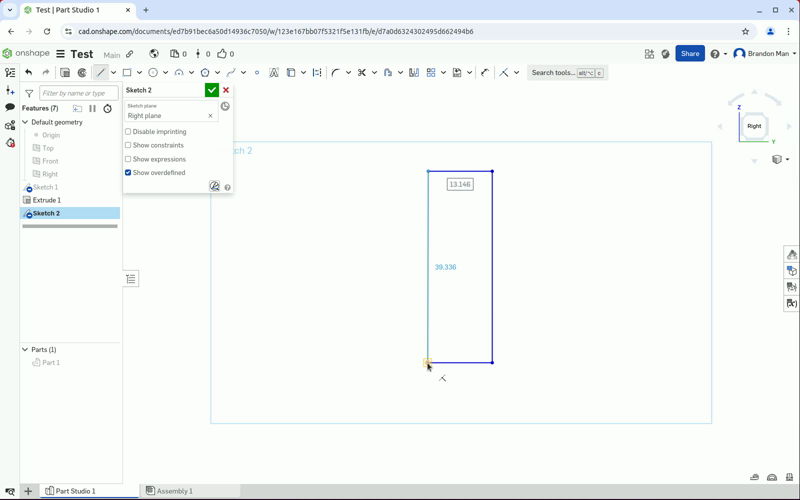
mouse_move(483, 212)
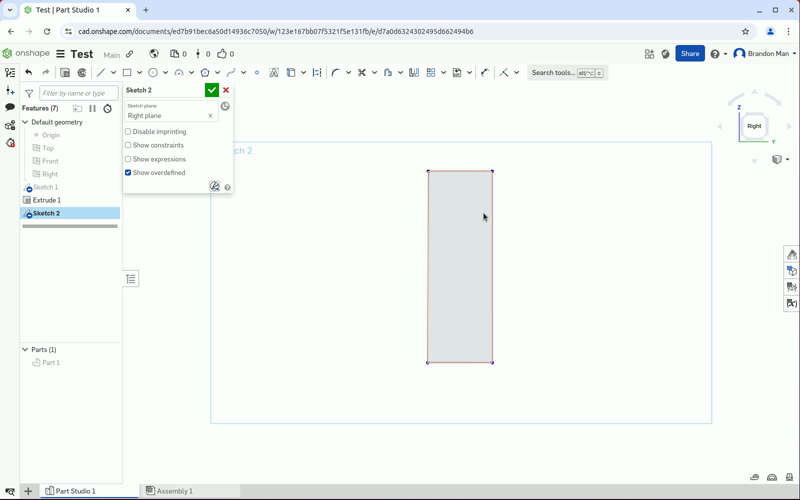
click(483, 212)
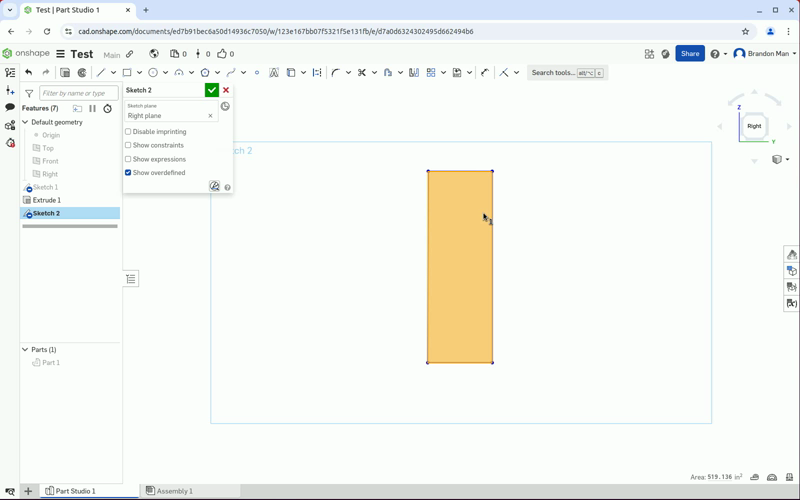
mouse_move(73, 352)
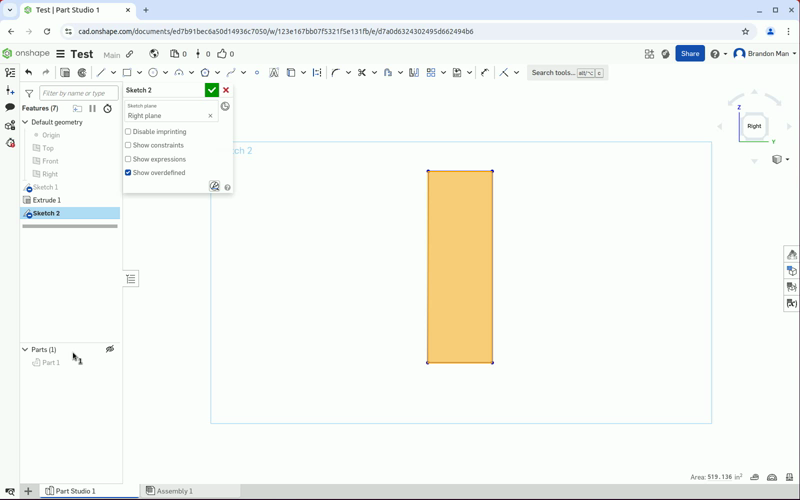
key(shift+y)
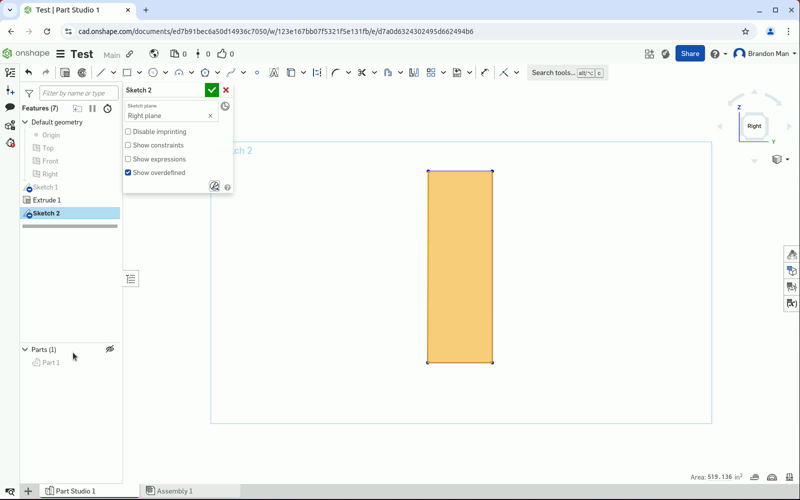
key(shift+e)
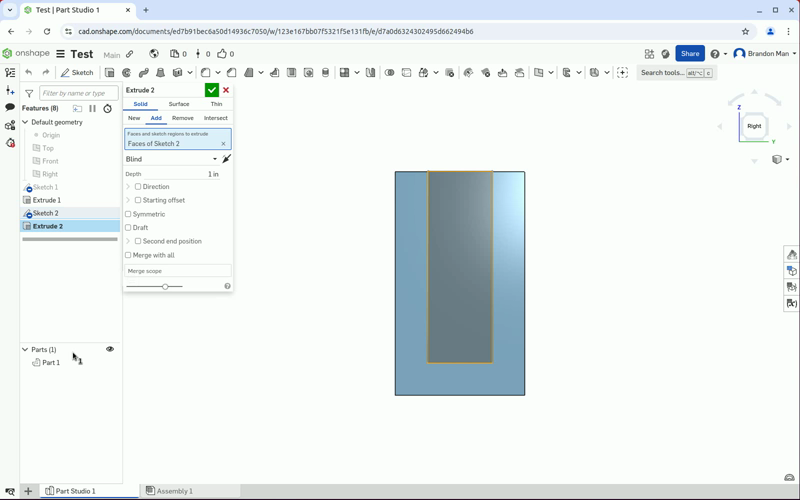
mouse_move(143, 106)
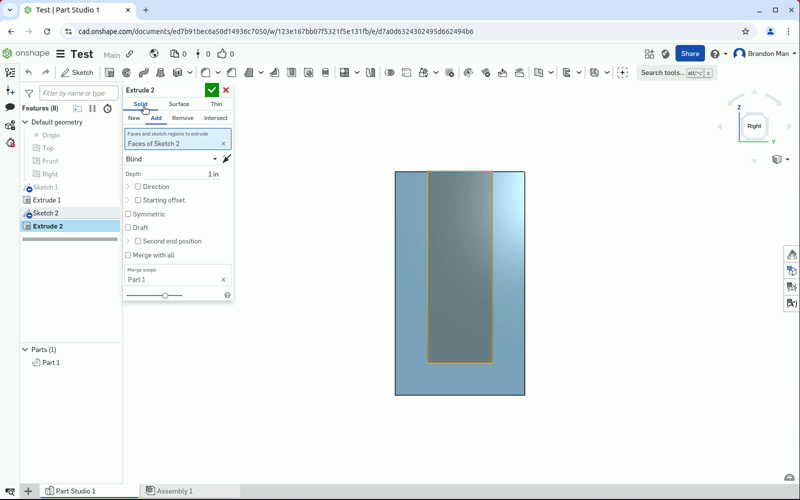
click(143, 106)
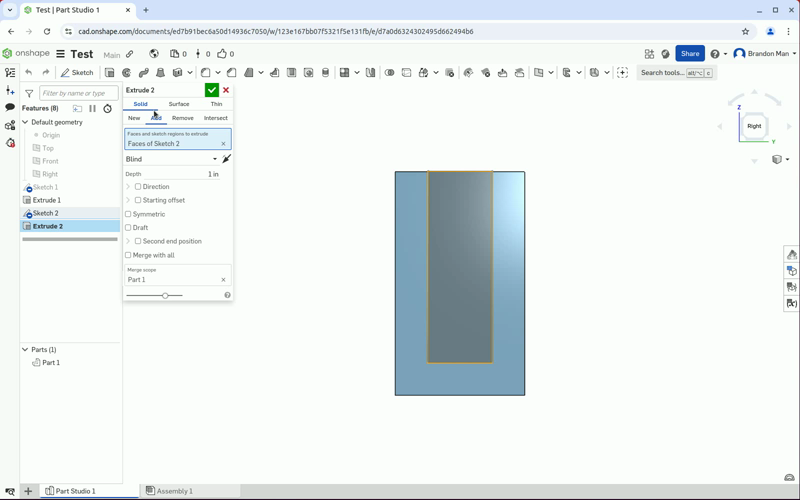
mouse_move(186, 120)
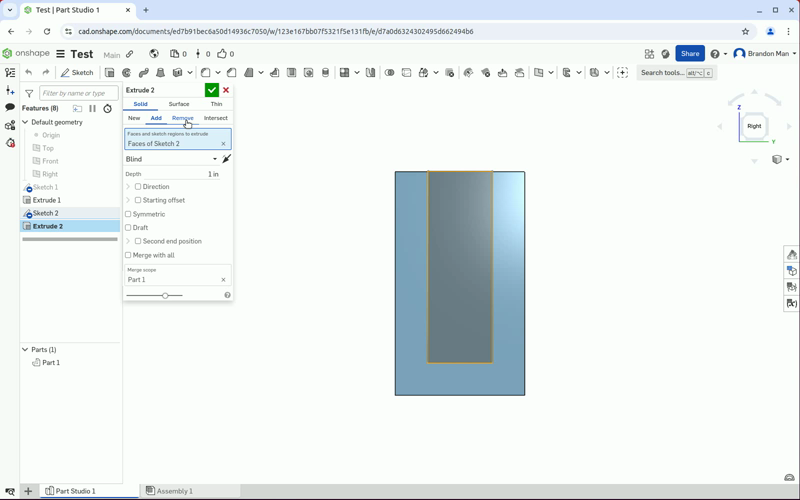
click(186, 120)
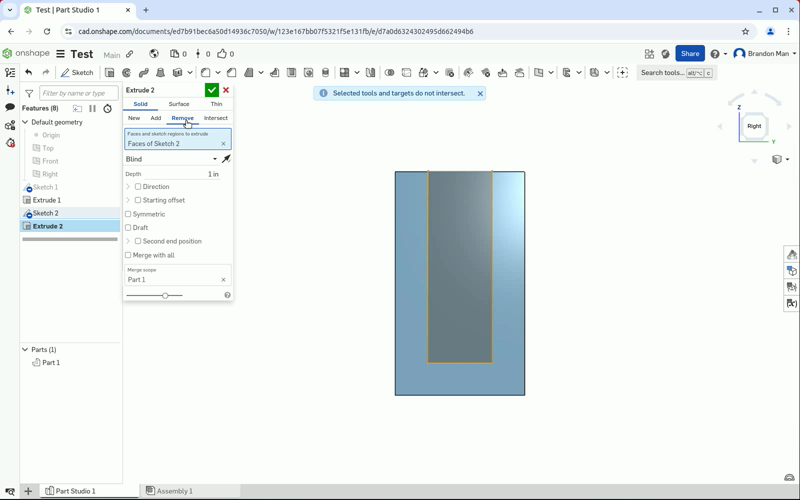
key(tab, 4)
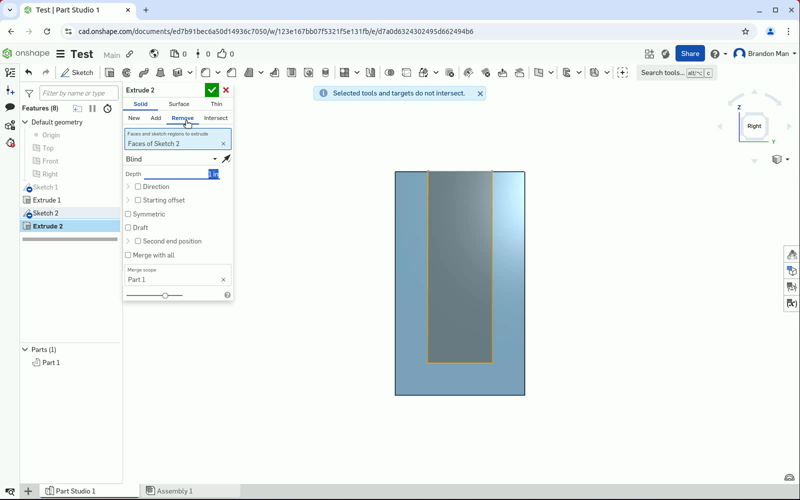
text(1.204)
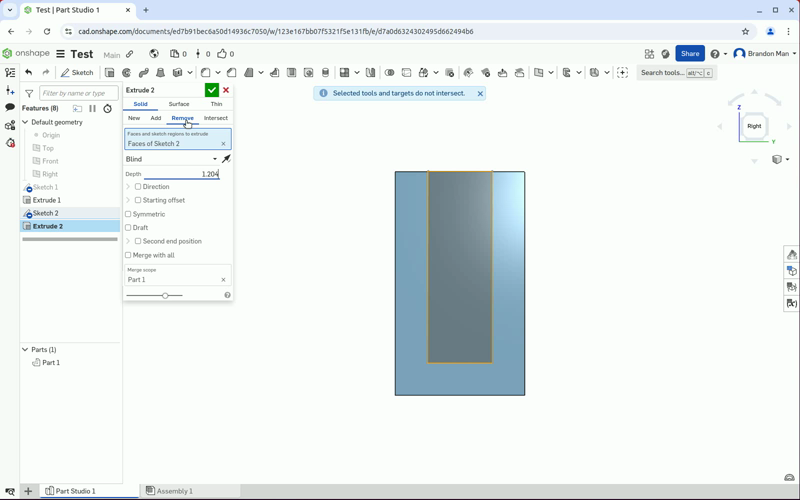
key(tab, 6)
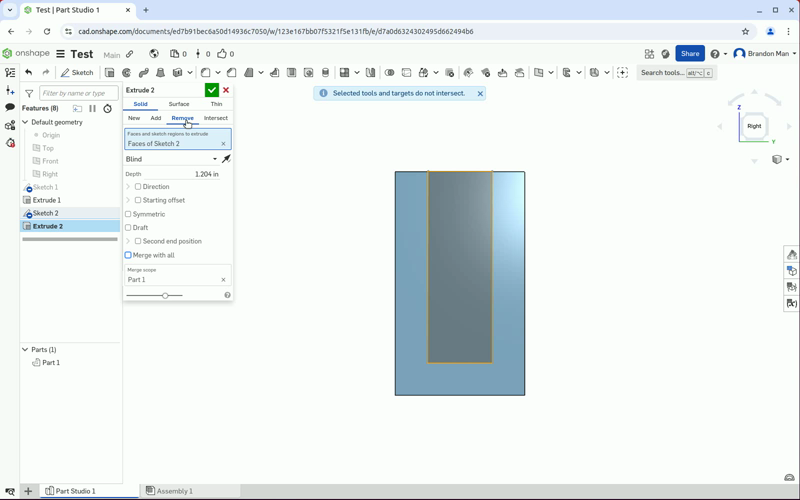
key(space)
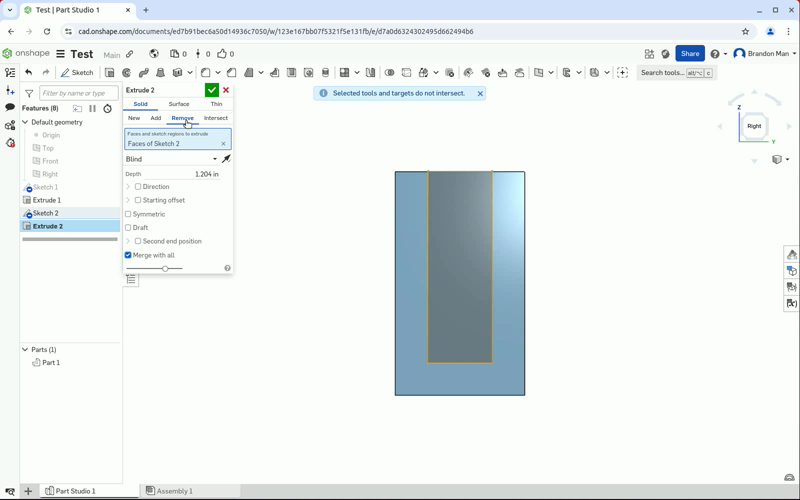
key(enter)
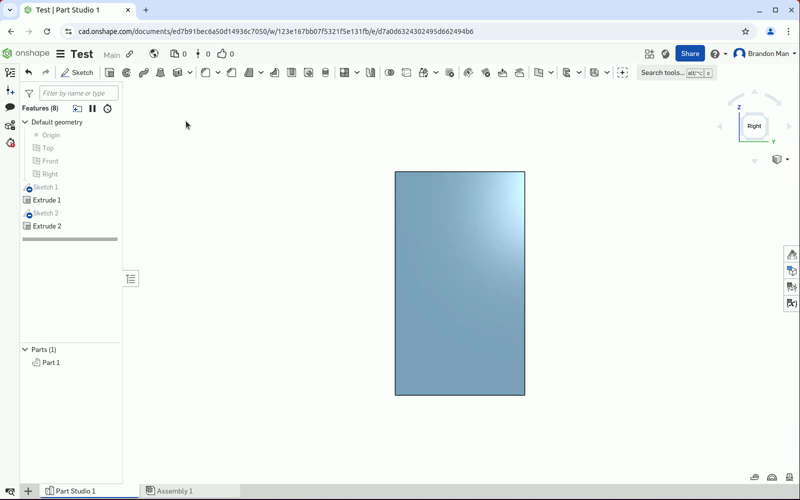
key(shift+h)
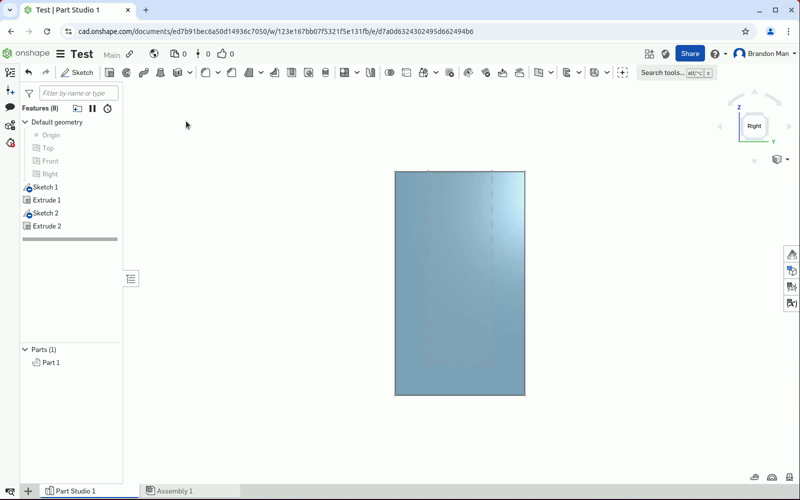
key(shift+h)
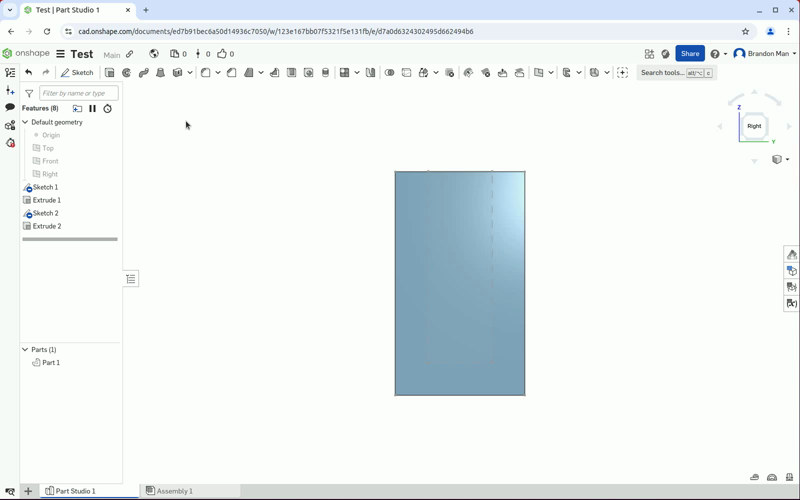
key(shift+7)
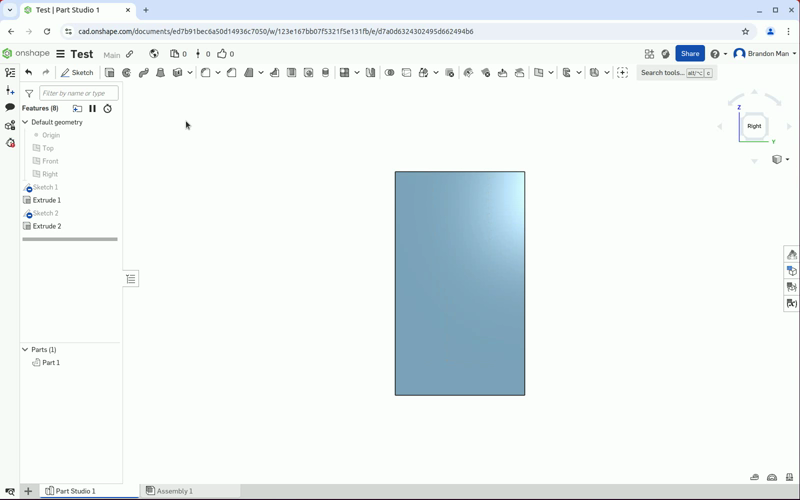
key(right, 2)
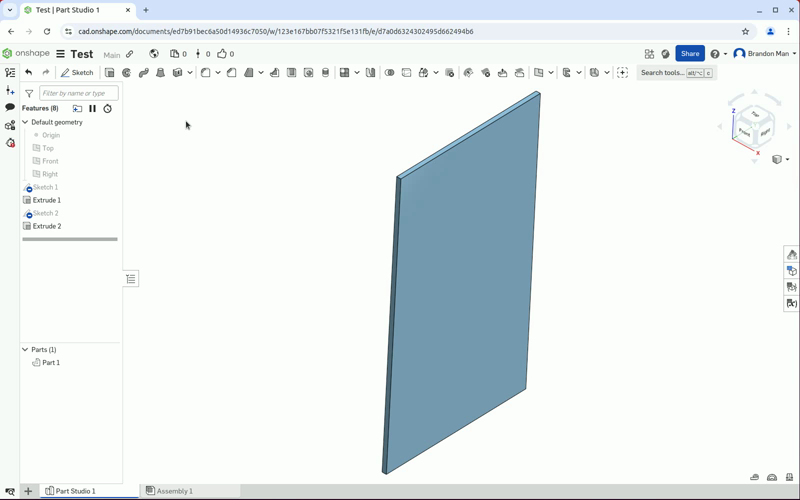
key(down, 2)
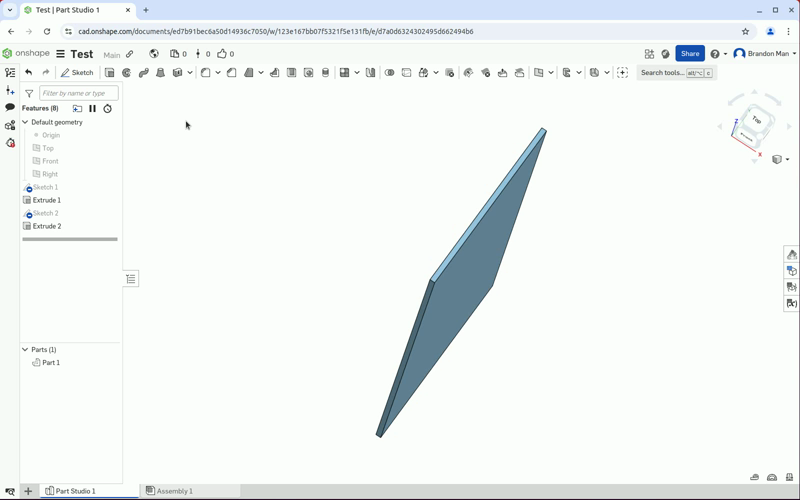
key(up, 2)
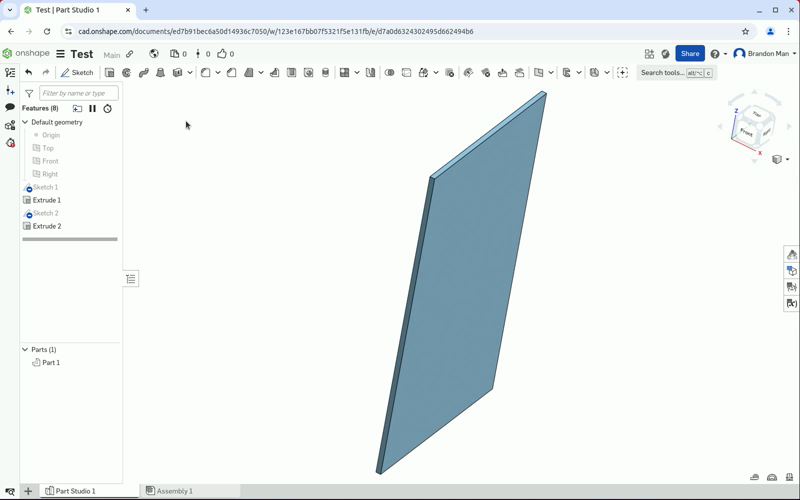
key(left, 2)
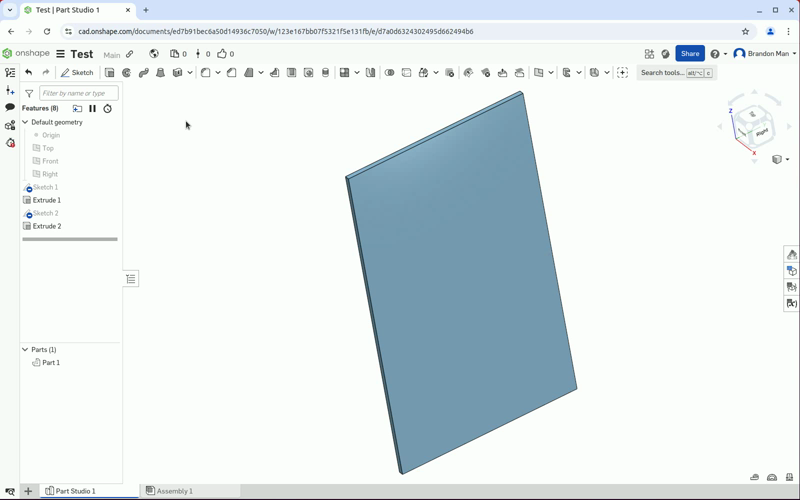
mouse_move(73, 189)
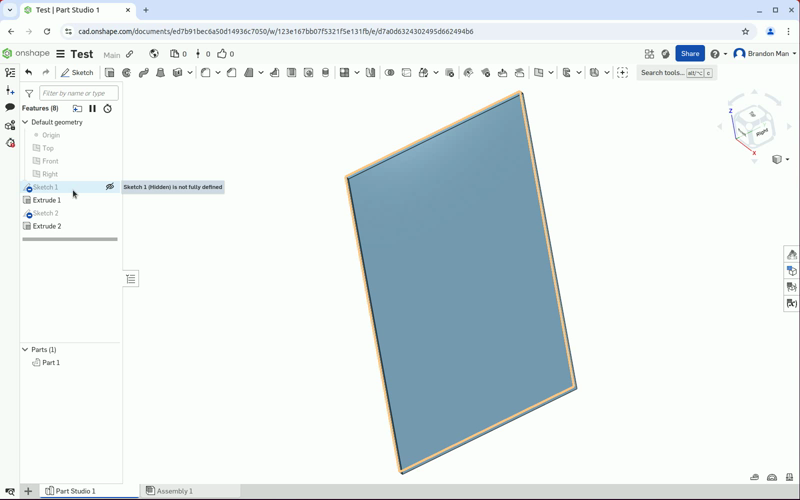
click(73, 189)